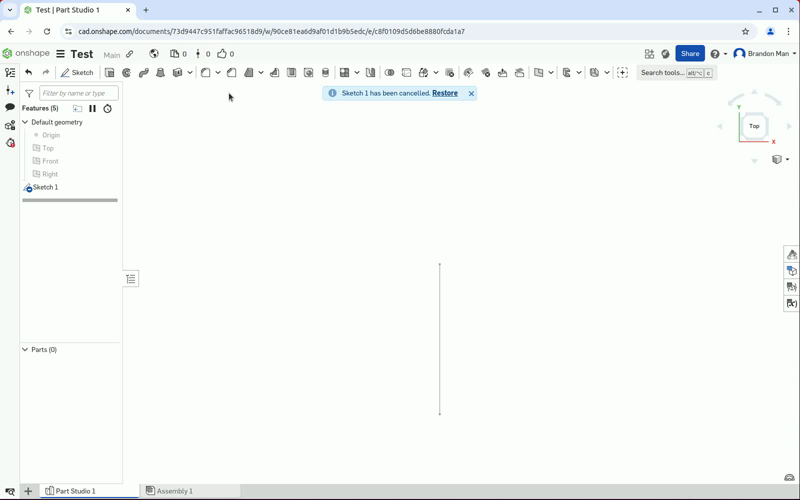
key(shift+h)
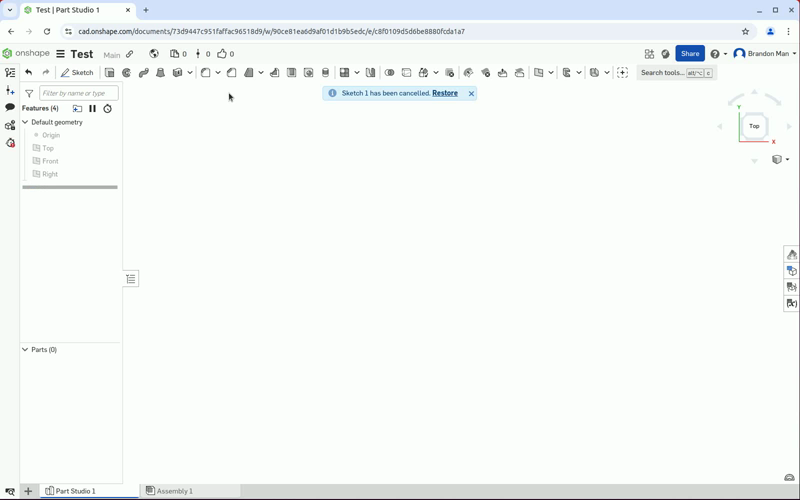
key(shift+s)
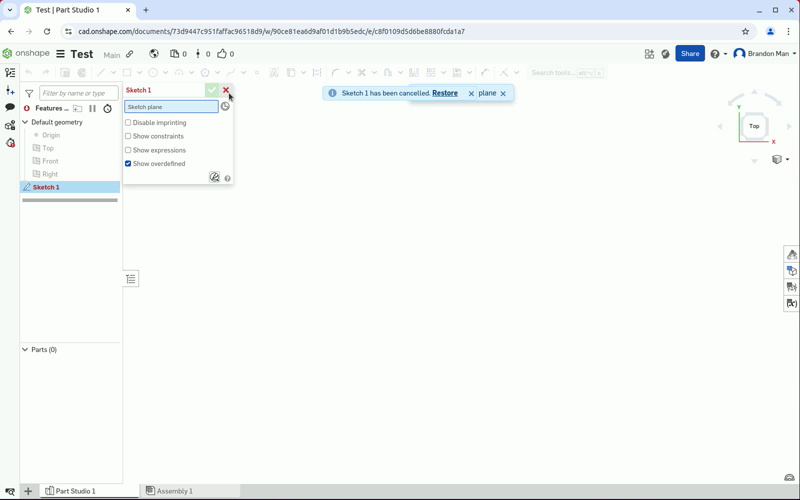
mouse_move(73, 150)
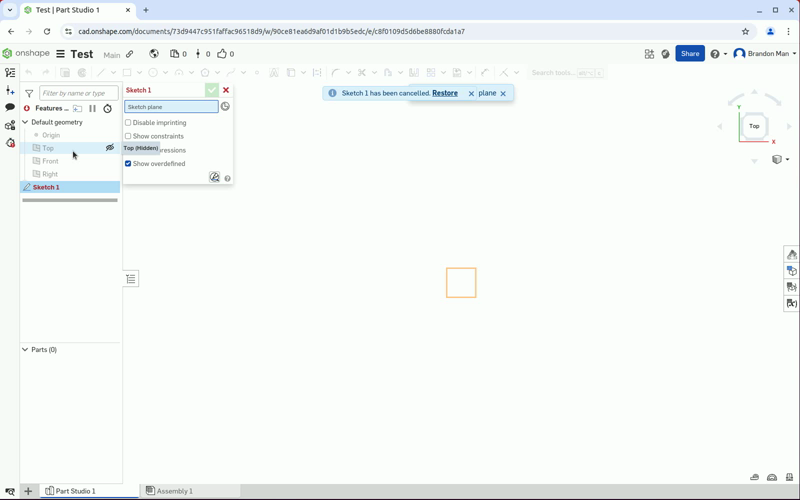
click(73, 150)
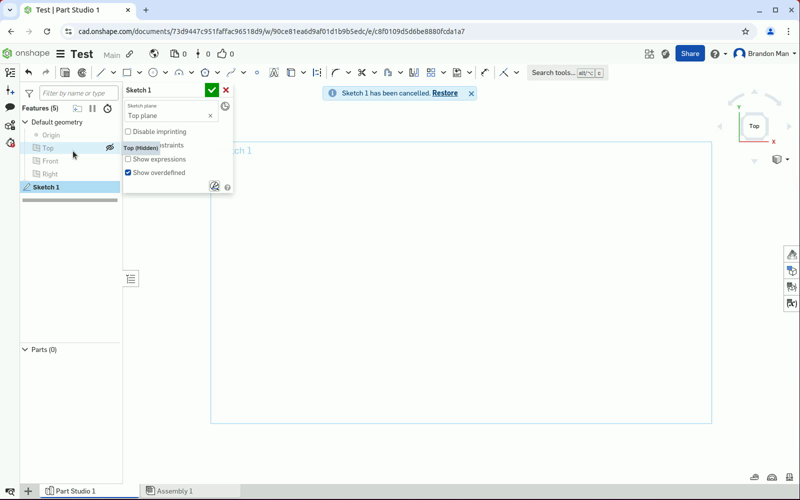
mouse_move(73, 352)
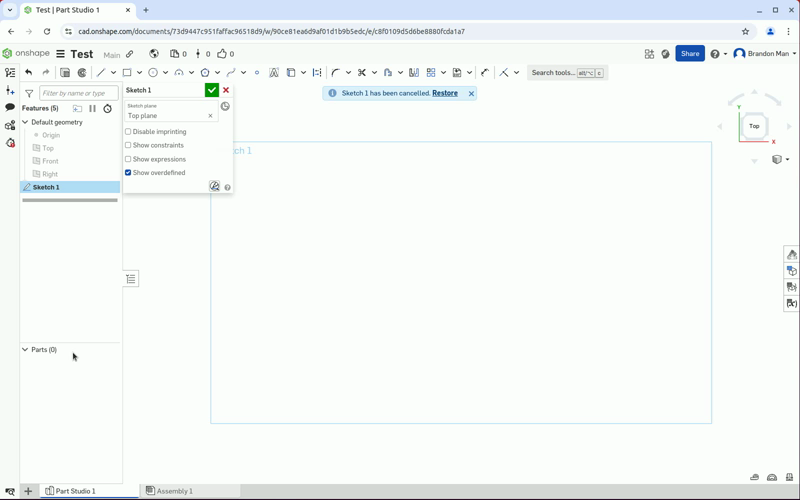
key(y)
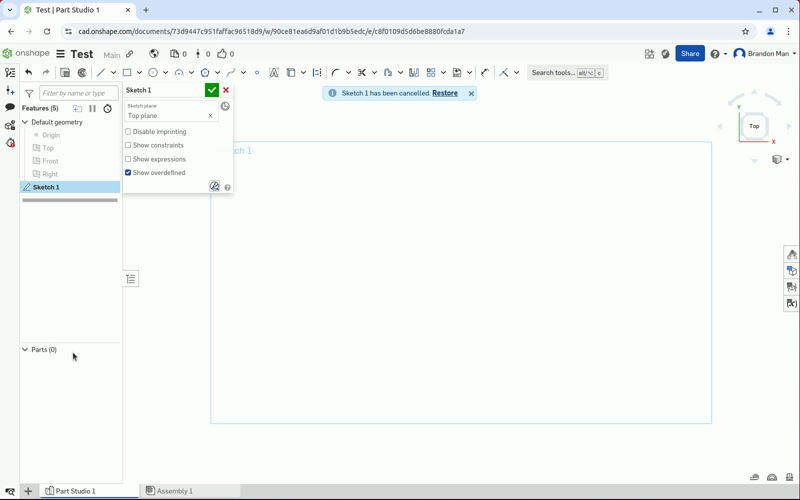
key(l)
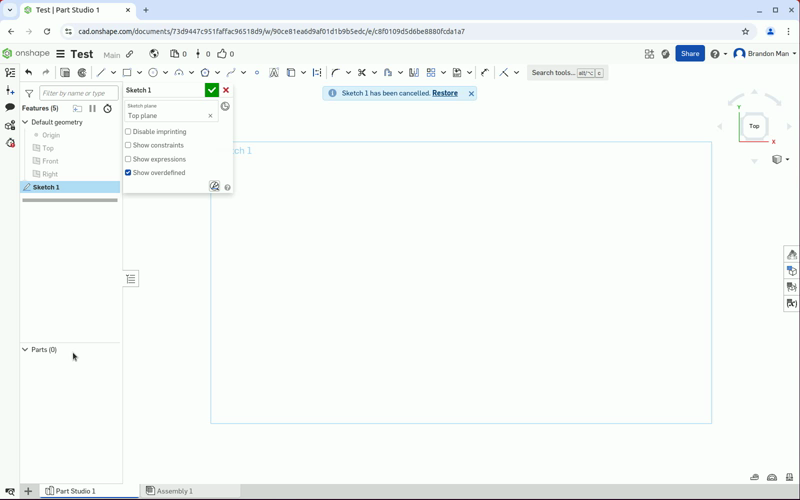
key_down(shift)
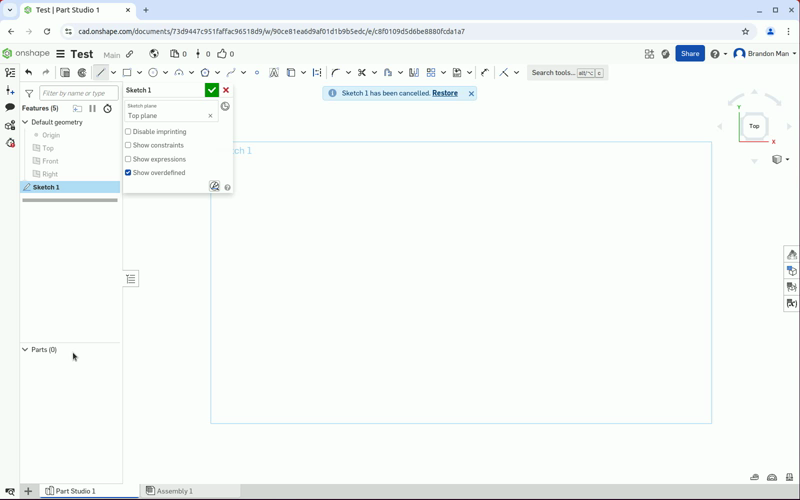
mouse_move(432, 254)
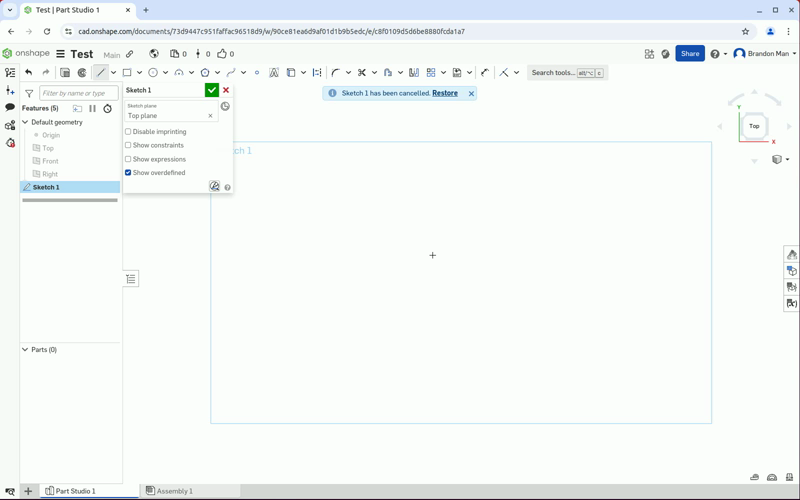
click(432, 254)
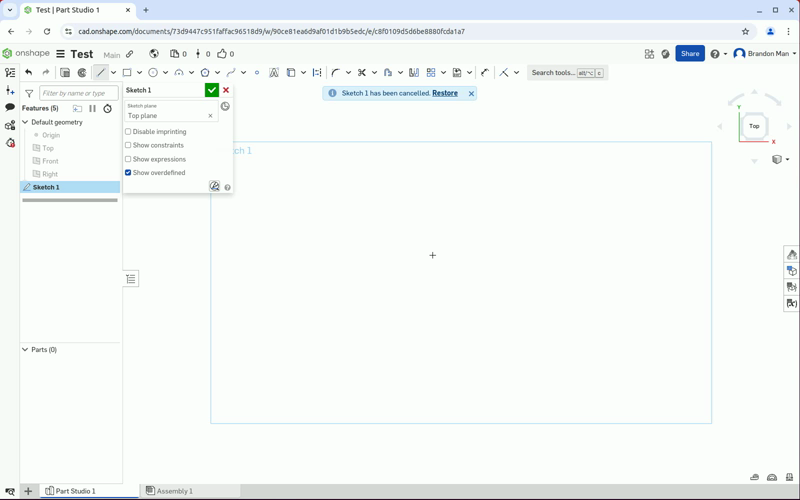
key_up(shift)
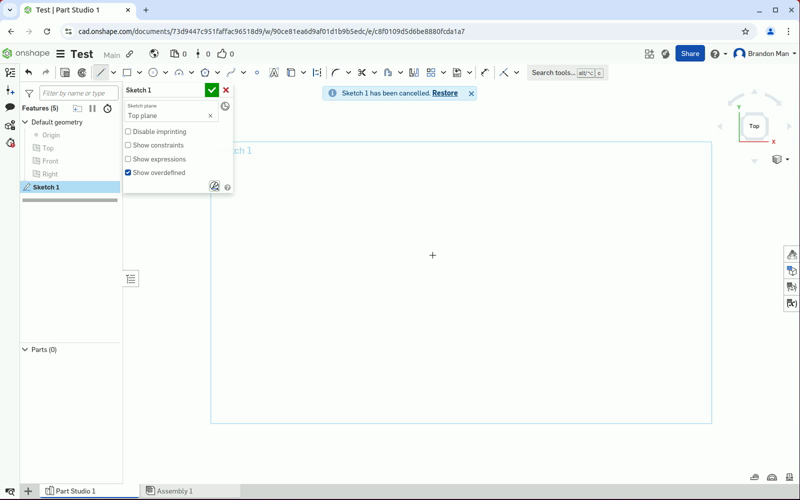
key_down(shift)
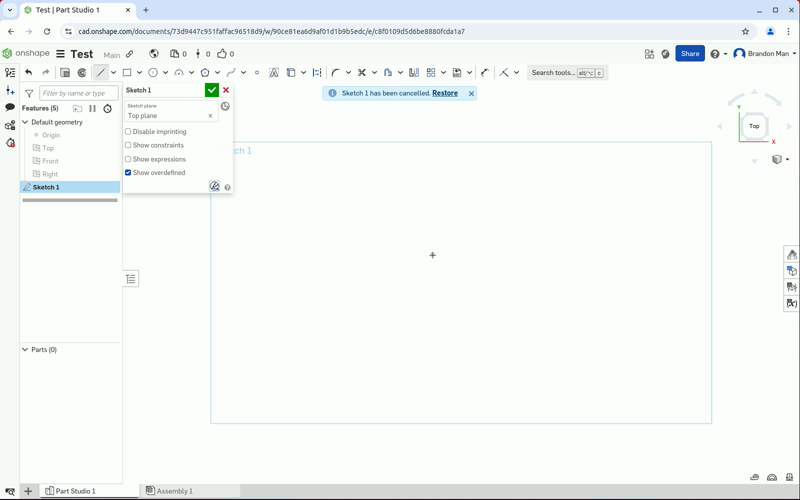
mouse_move(462, 254)
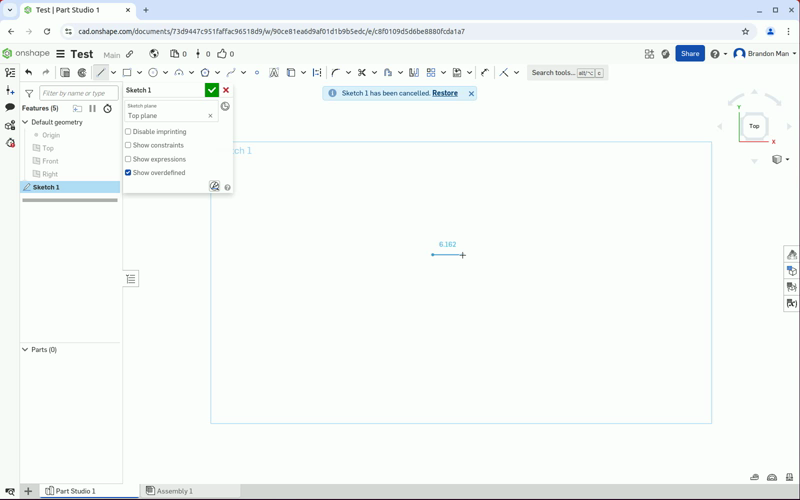
mouse_move(461, 254)
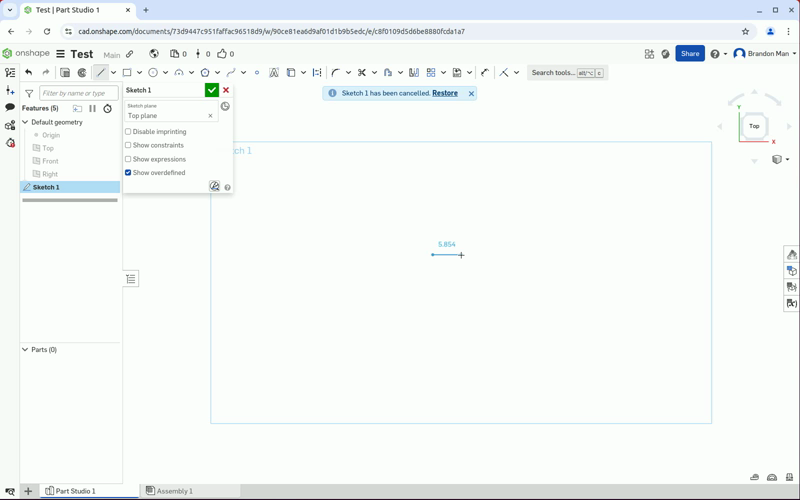
click(461, 254)
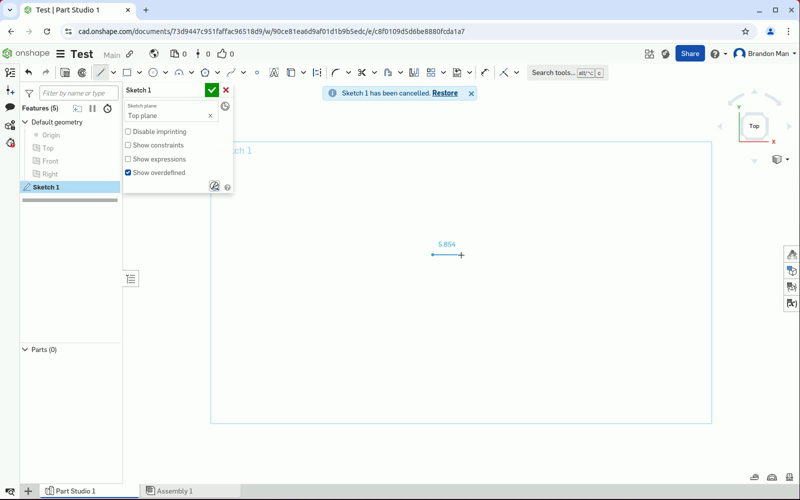
key_up(shift)
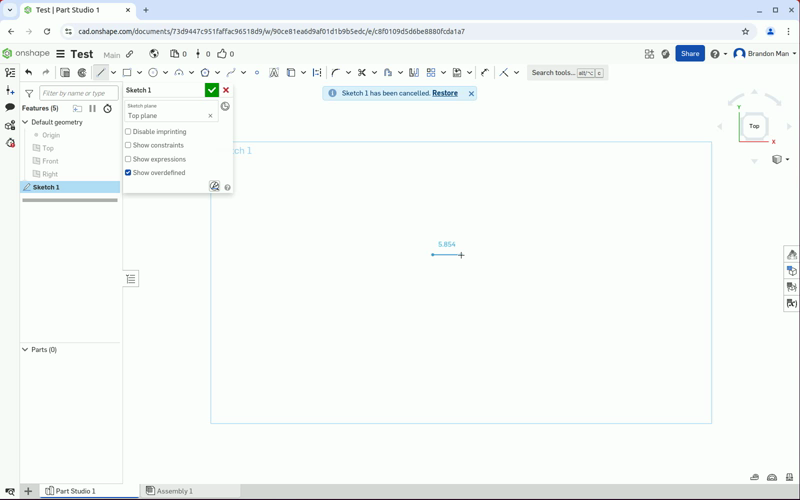
key_down(shift)
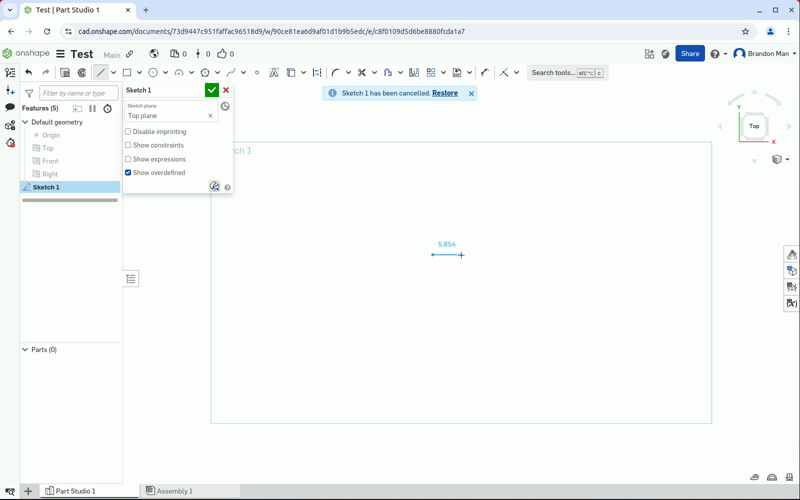
mouse_move(491, 254)
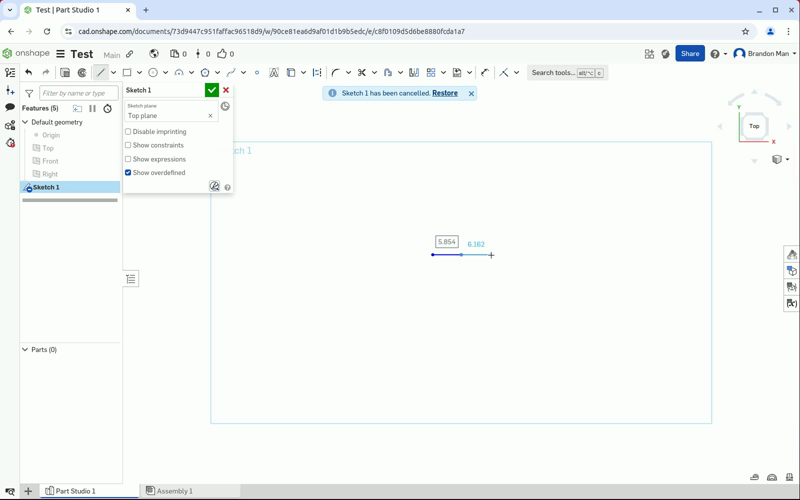
mouse_move(461, 283)
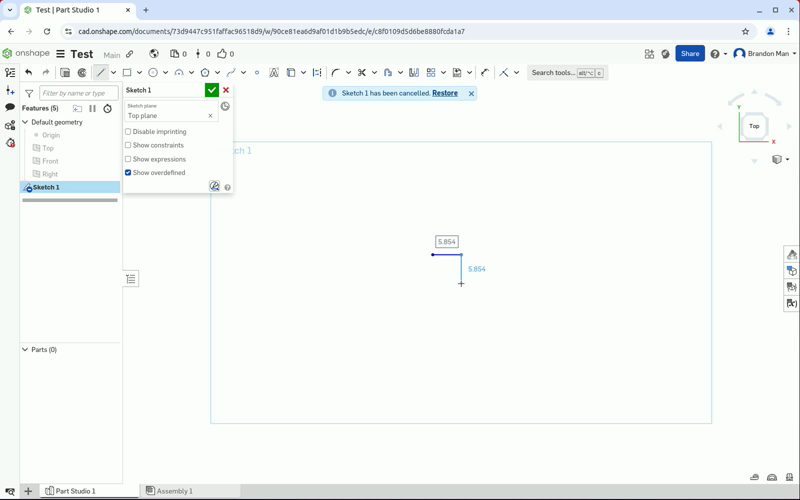
click(461, 283)
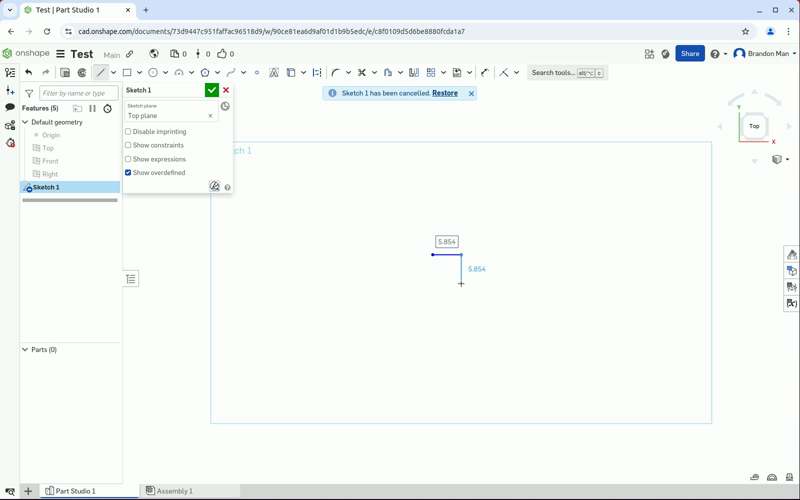
key_up(shift)
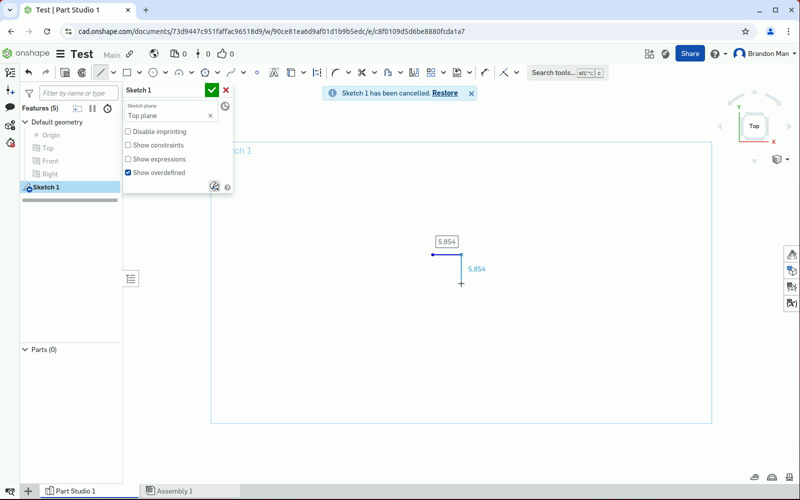
key_down(shift)
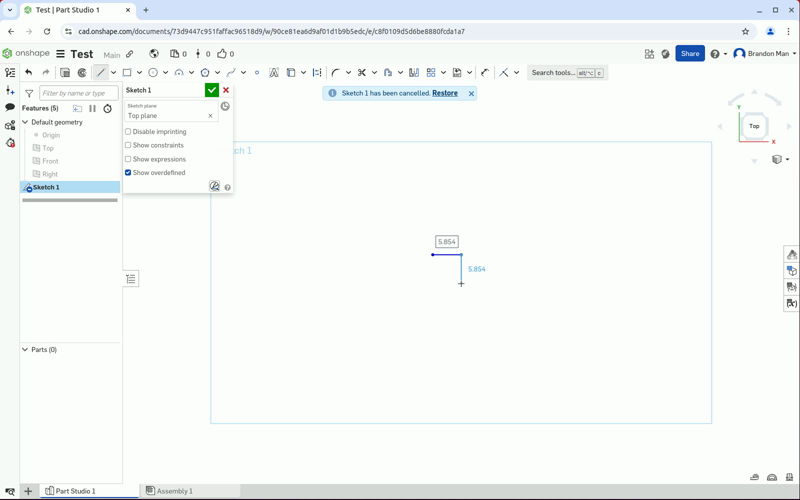
mouse_move(491, 283)
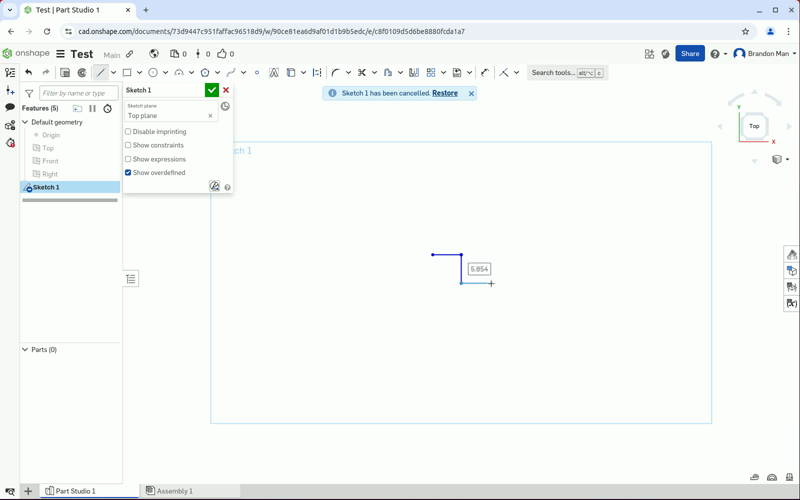
mouse_move(488, 283)
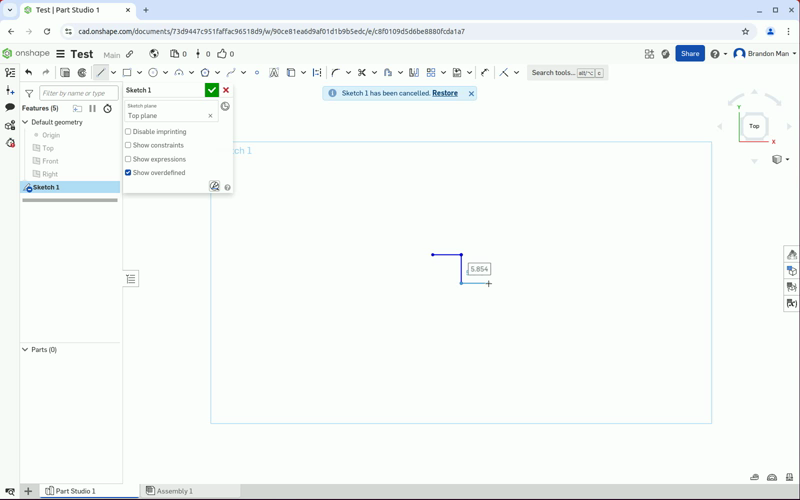
click(488, 283)
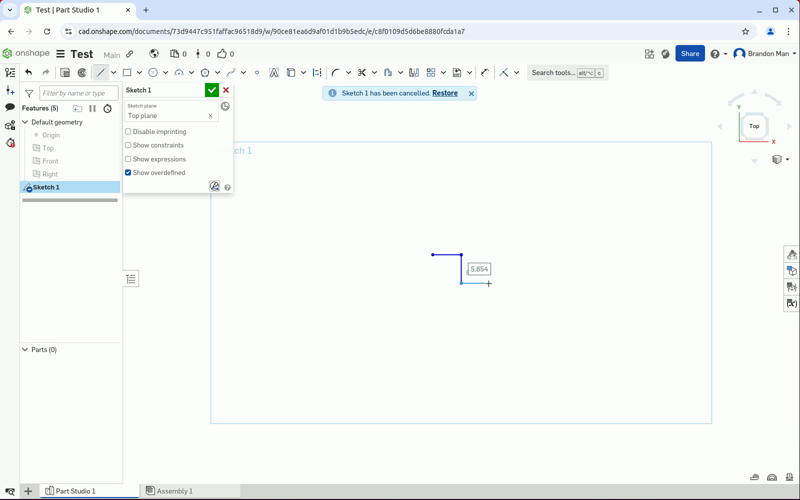
key_up(shift)
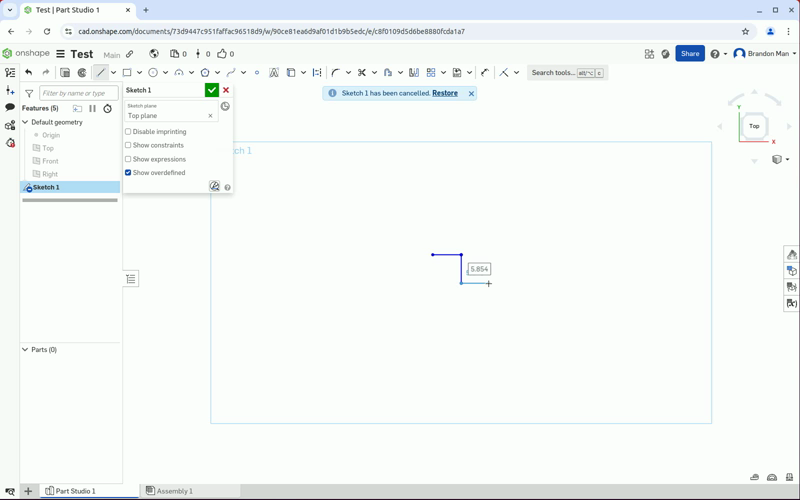
key_down(shift)
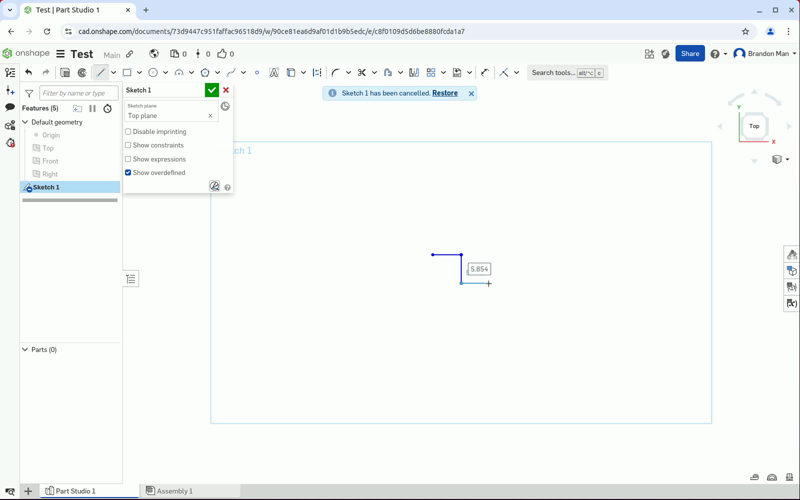
mouse_move(488, 170)
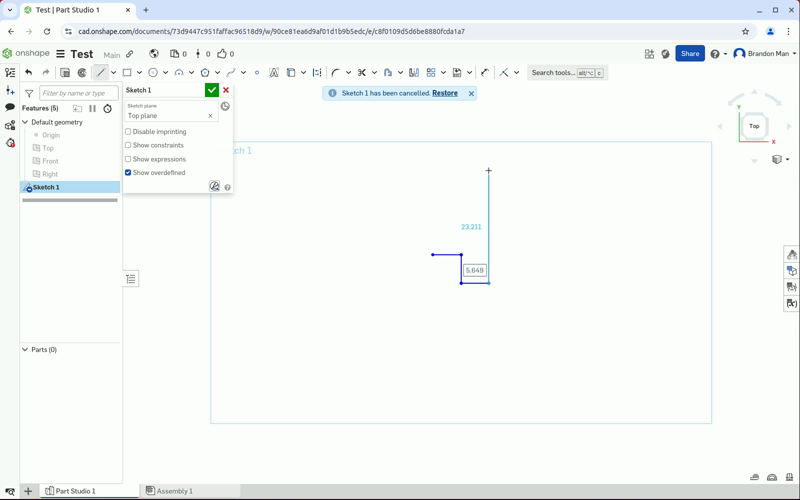
click(488, 170)
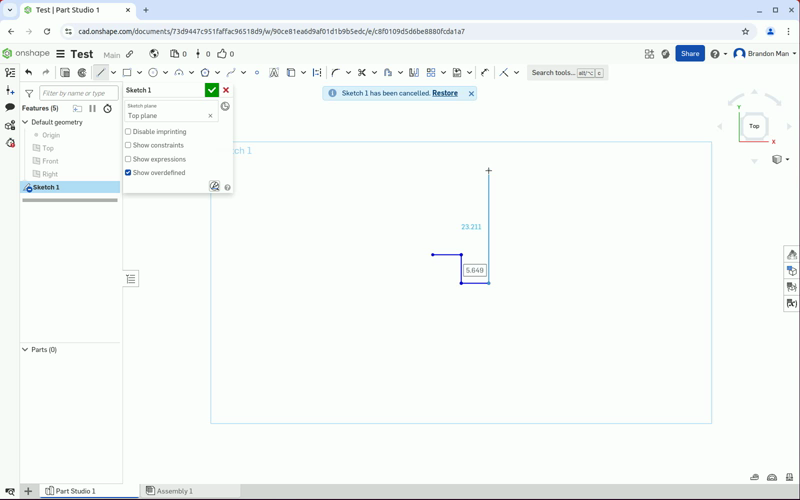
key_up(shift)
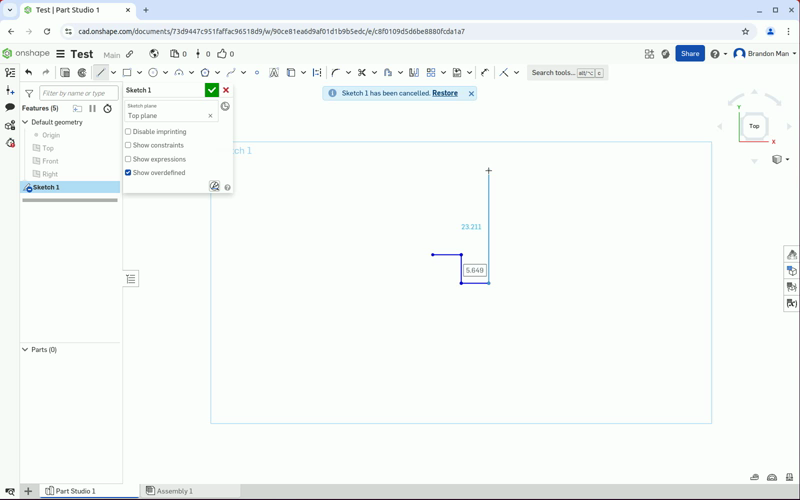
key_down(shift)
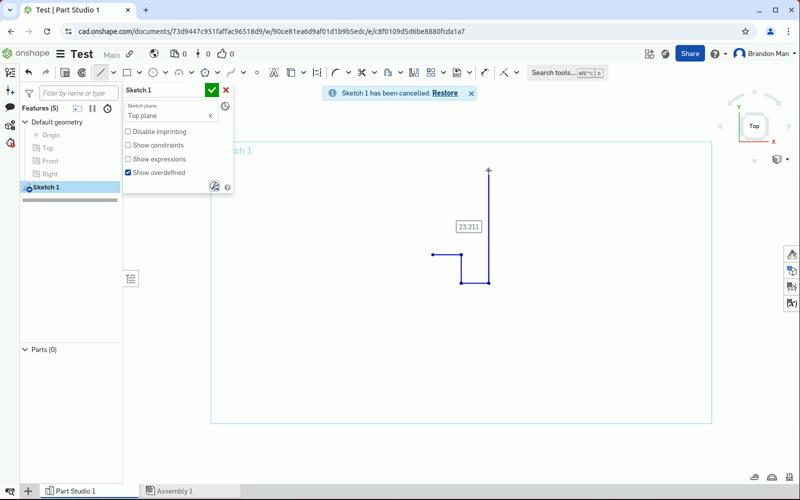
mouse_move(518, 170)
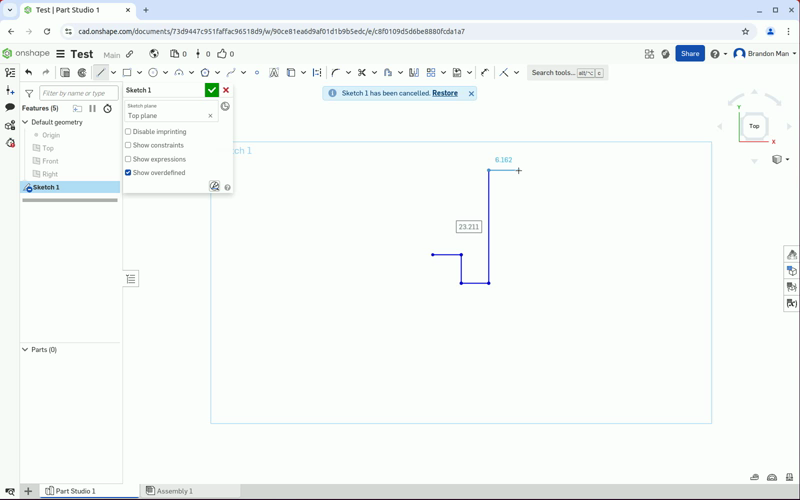
mouse_move(461, 170)
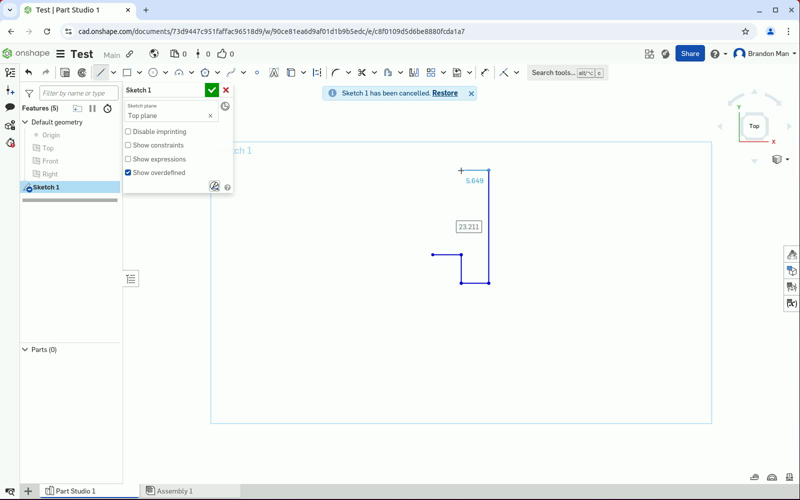
click(461, 170)
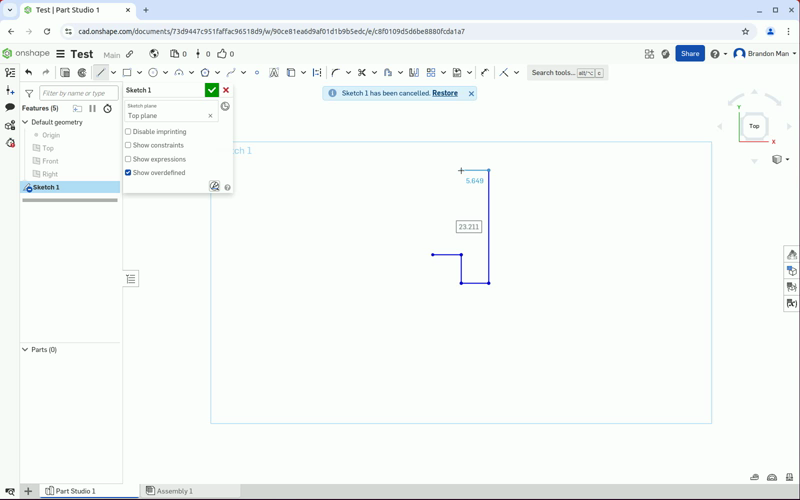
key_up(shift)
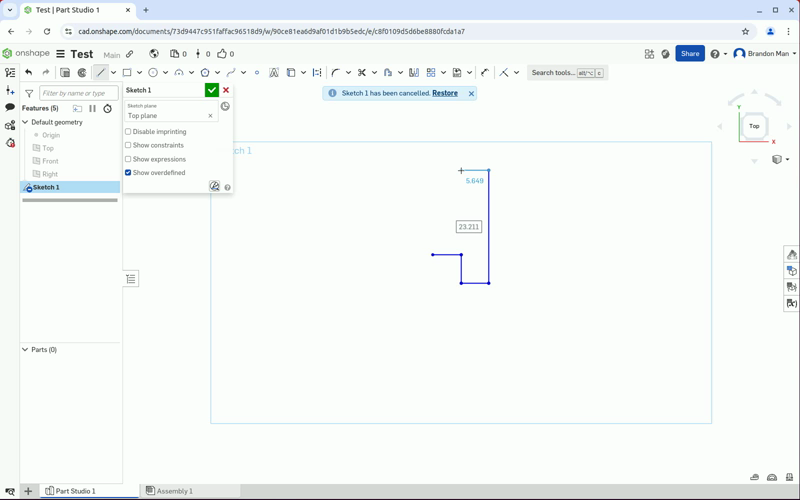
key_down(shift)
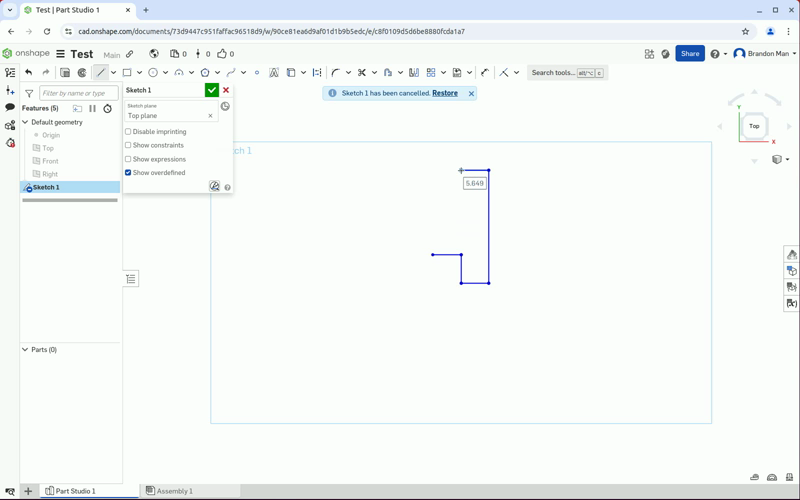
mouse_move(491, 170)
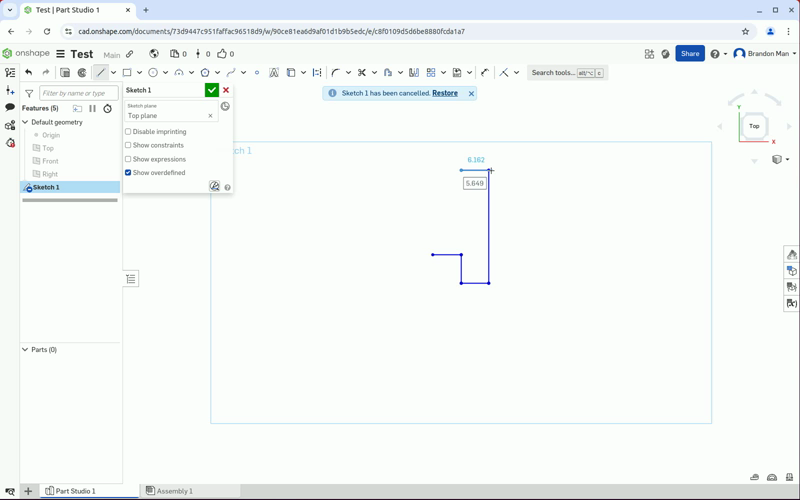
mouse_move(461, 198)
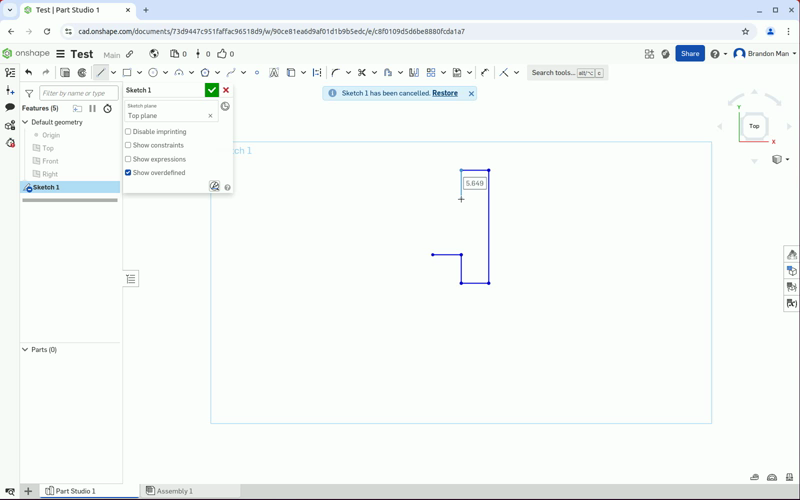
click(461, 198)
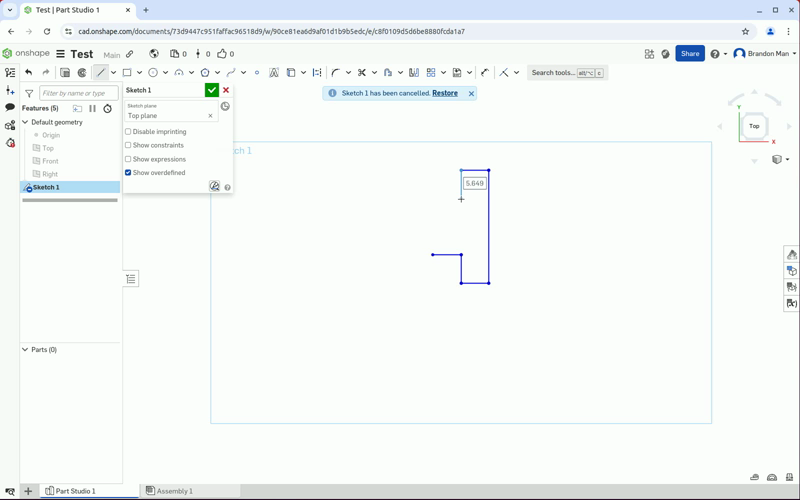
key_up(shift)
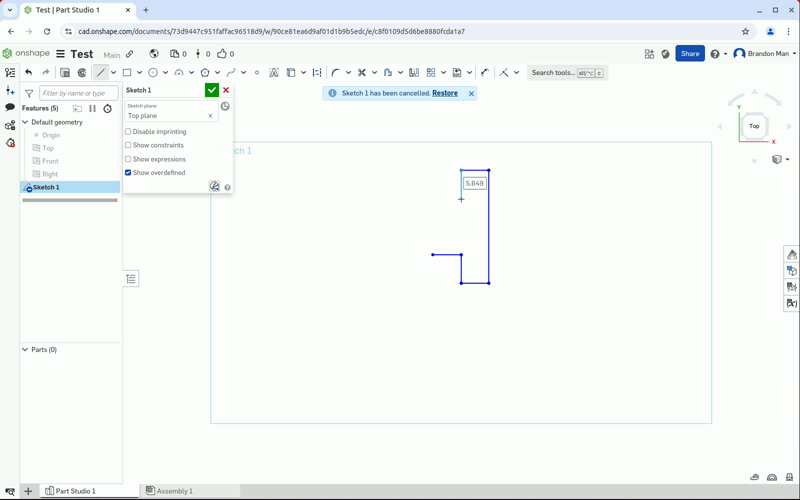
key_down(shift)
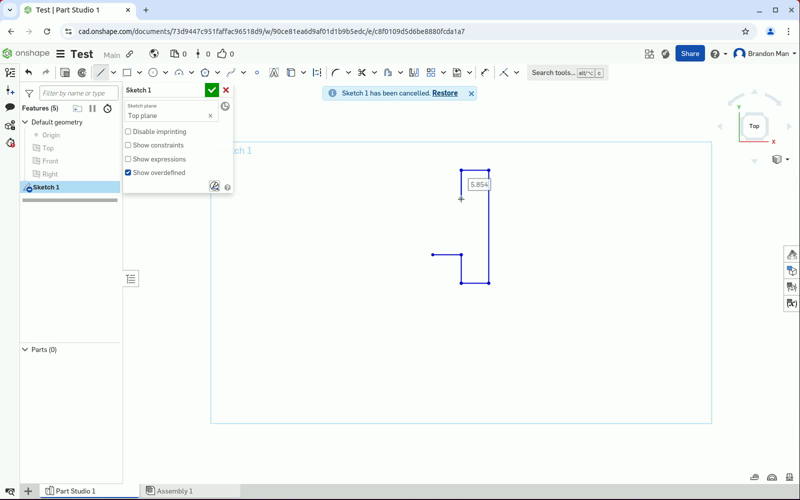
mouse_move(491, 198)
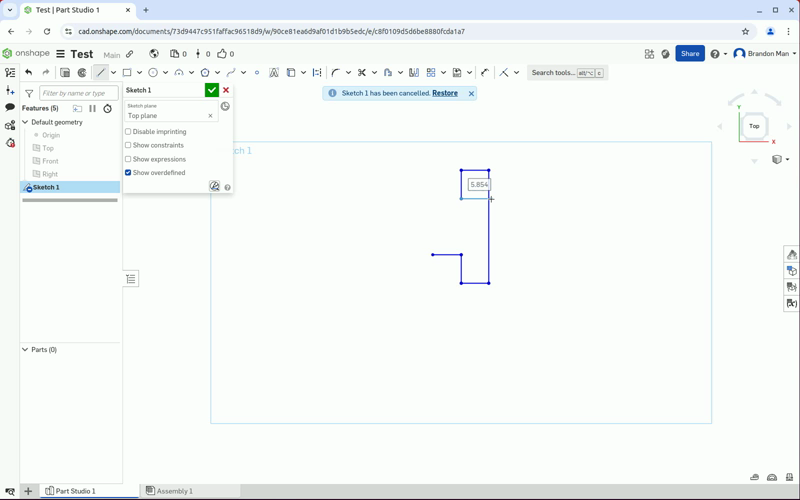
mouse_move(432, 198)
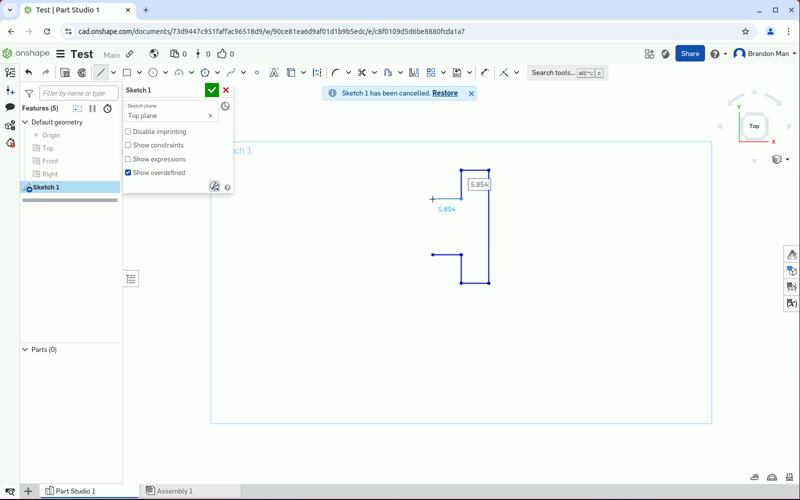
click(432, 198)
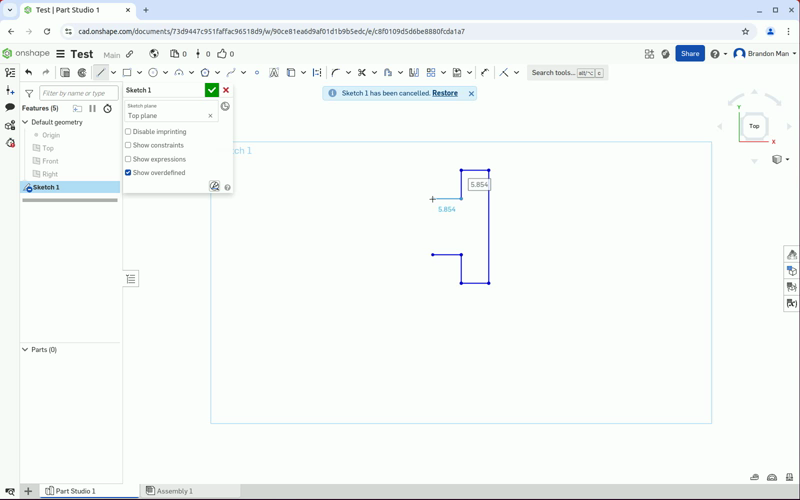
key_up(shift)
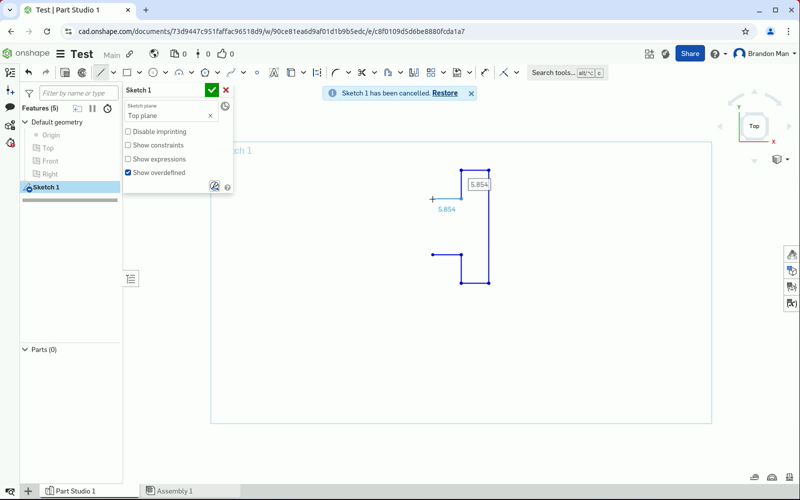
mouse_move(462, 198)
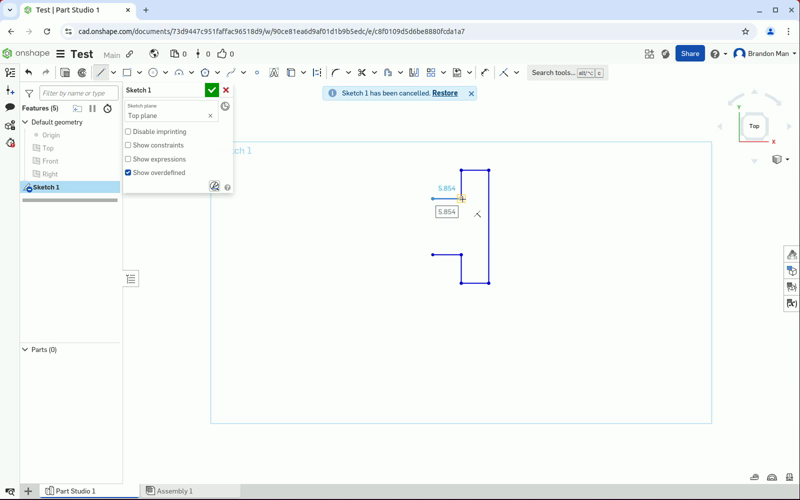
key_down(shift)
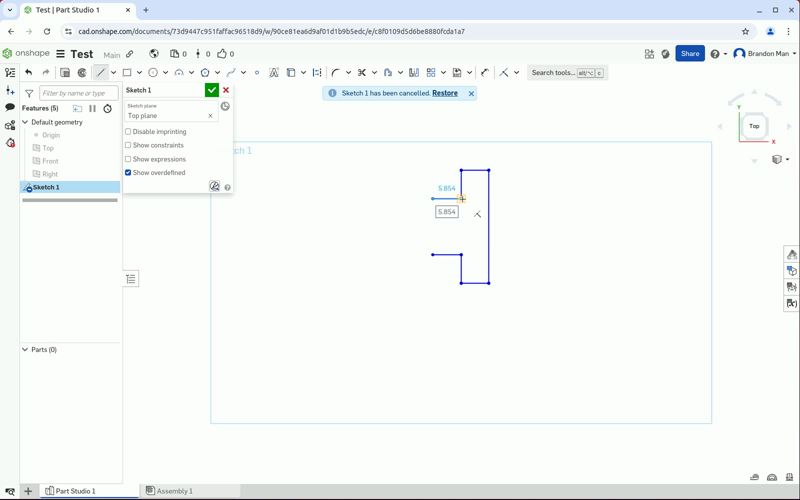
mouse_move(432, 254)
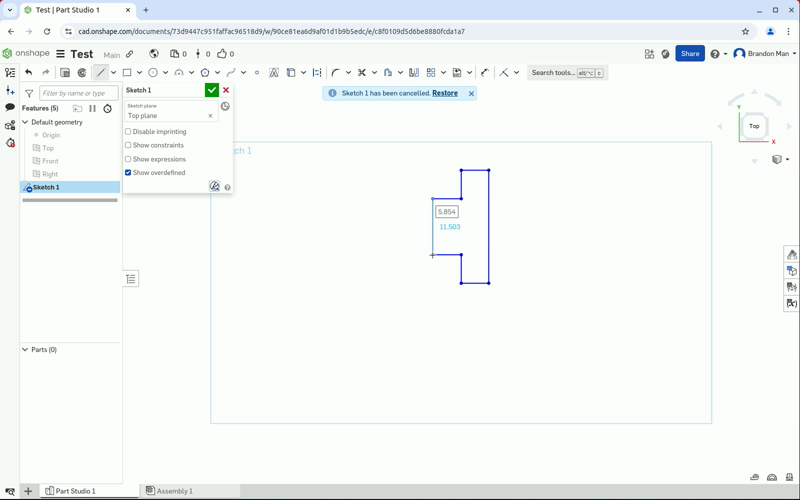
key_up(shift)
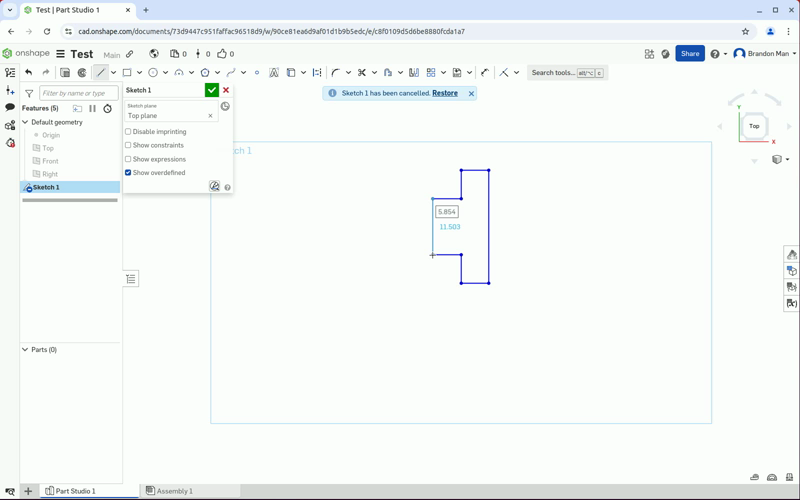
click(432, 254)
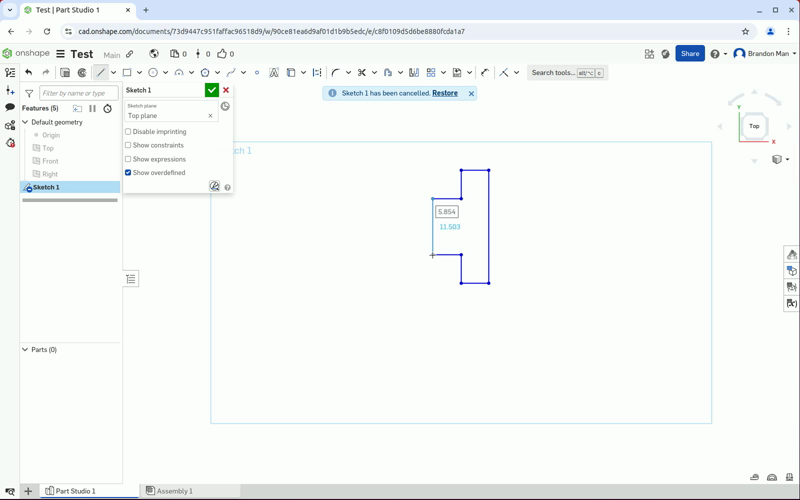
key(esc)
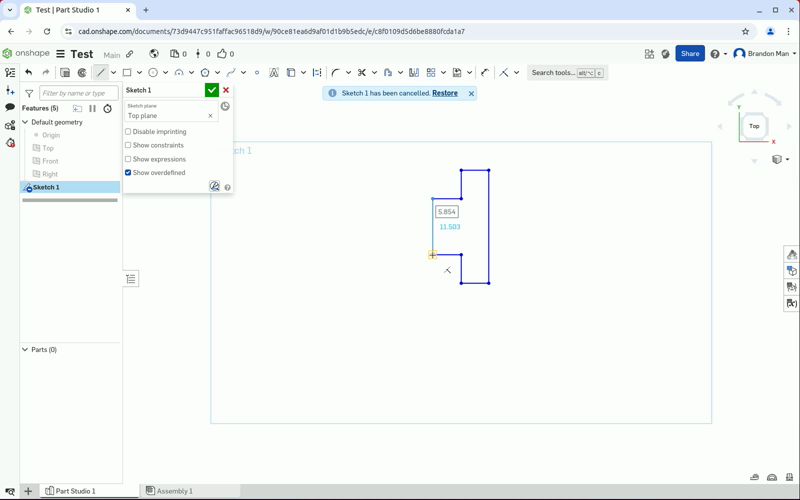
mouse_move(440, 218)
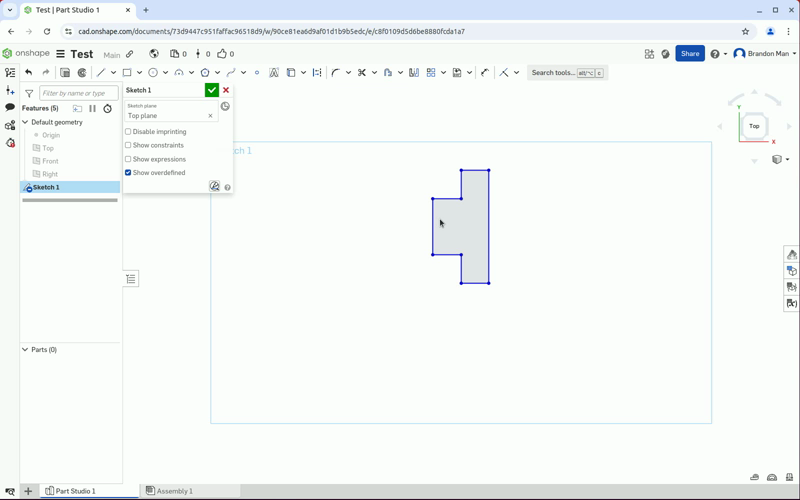
click(440, 218)
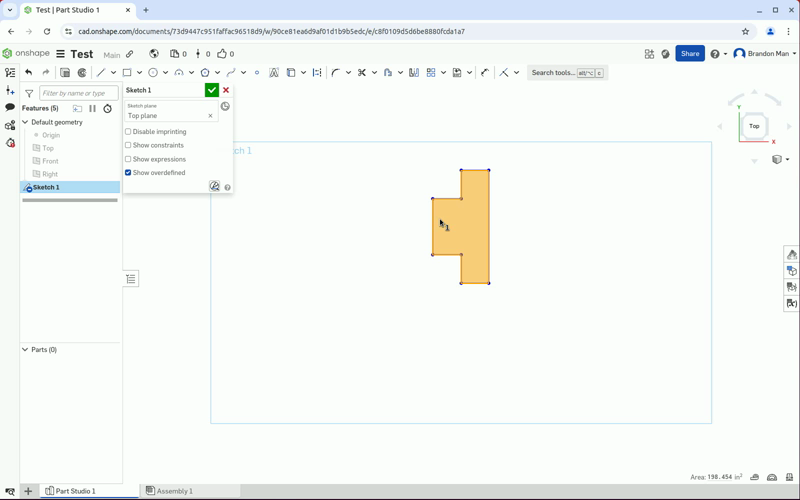
mouse_move(73, 352)
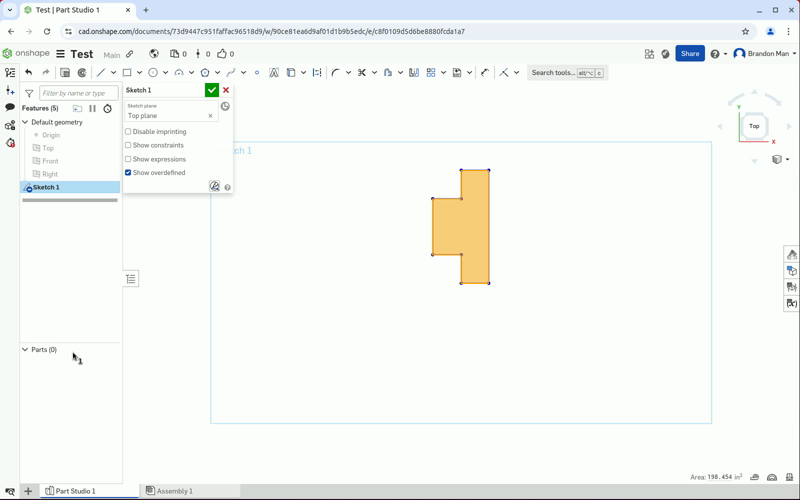
key(shift+y)
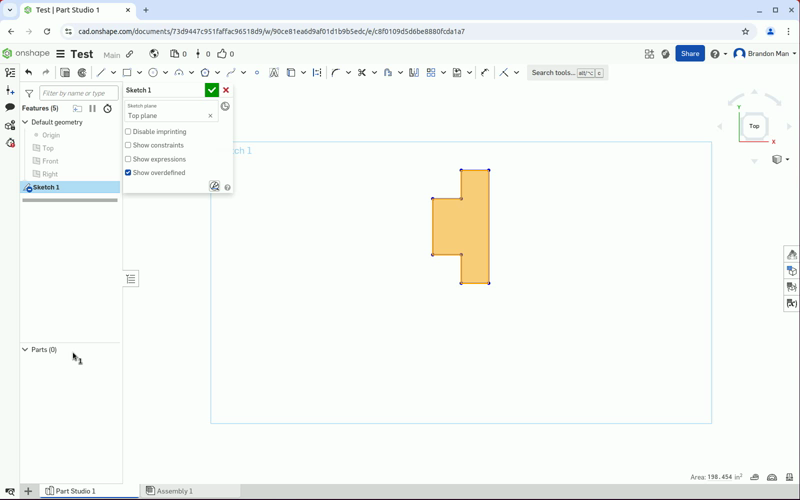
key(shift+e)
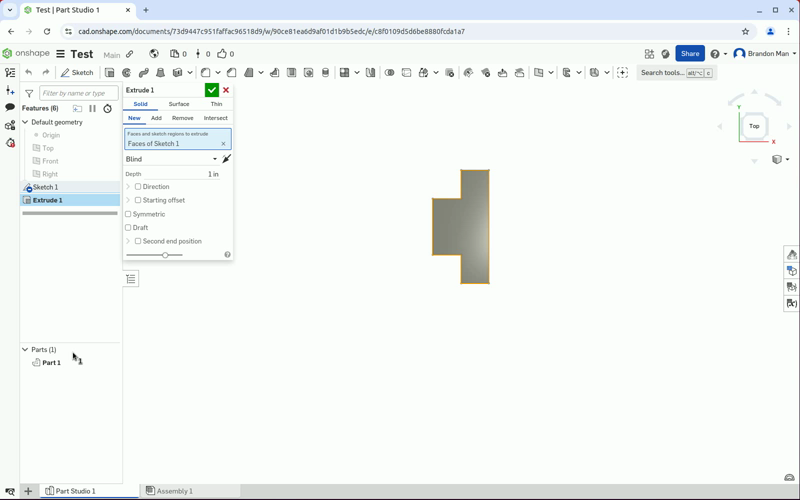
mouse_move(143, 106)
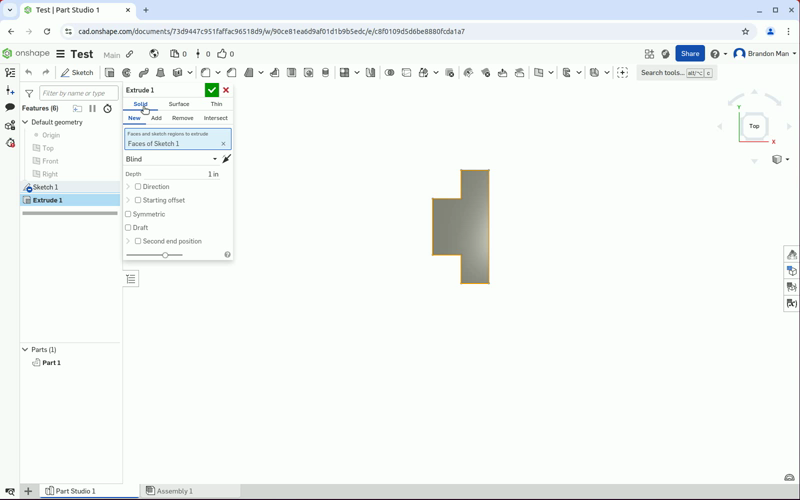
click(143, 106)
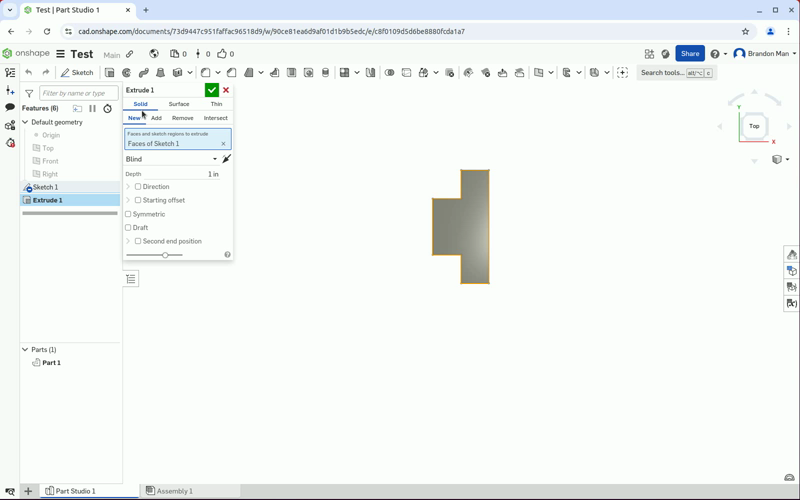
mouse_move(137, 120)
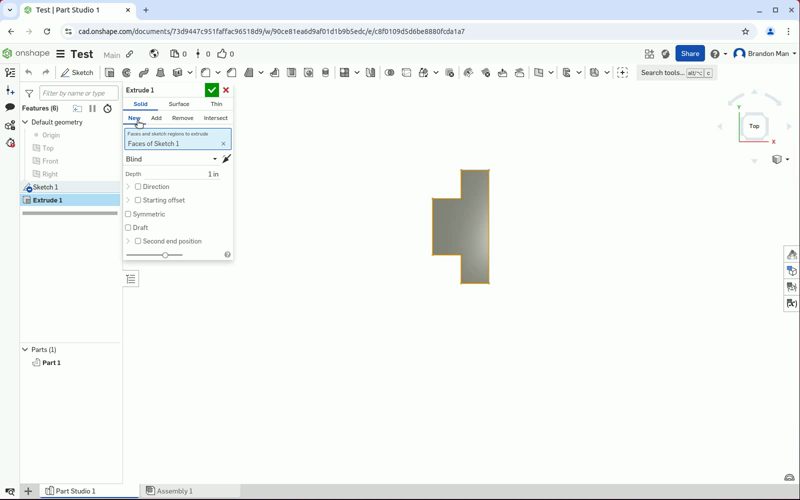
click(137, 120)
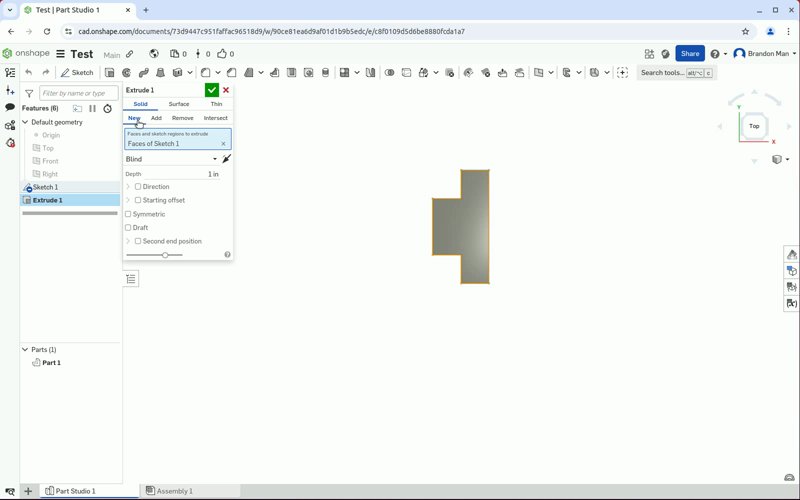
key(tab, 4)
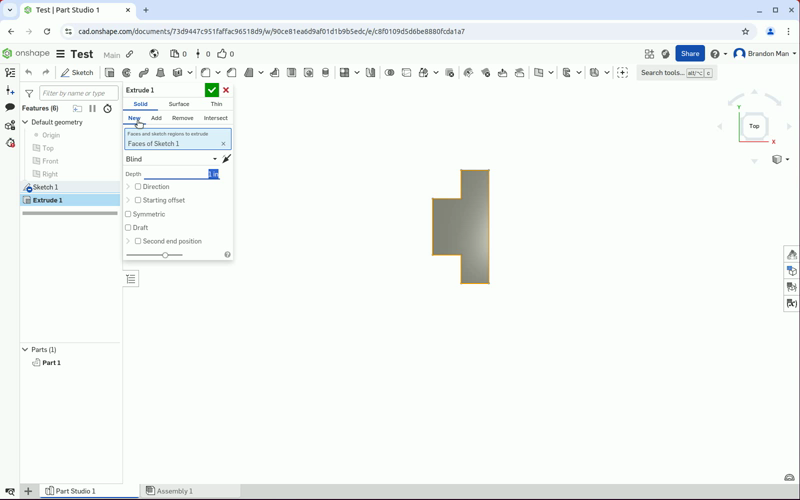
text(23.108)
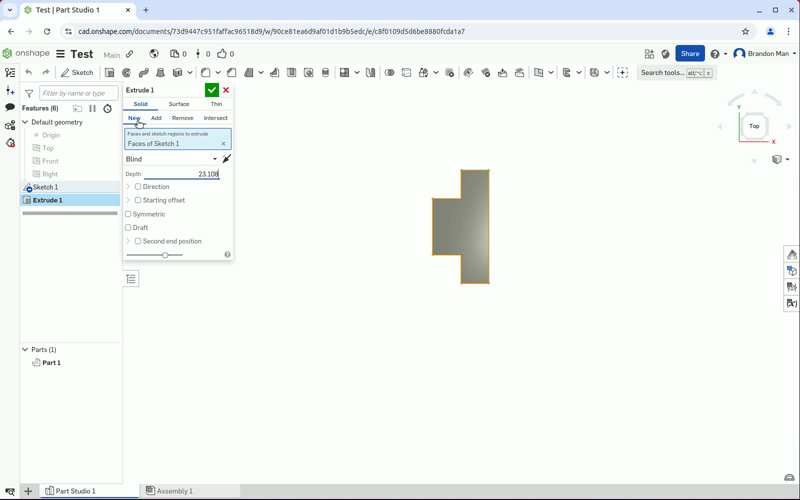
key(enter)
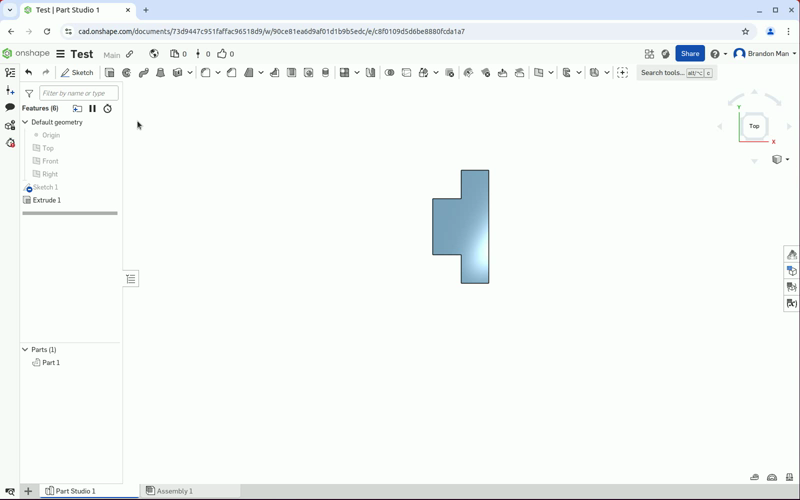
key(shift+h)
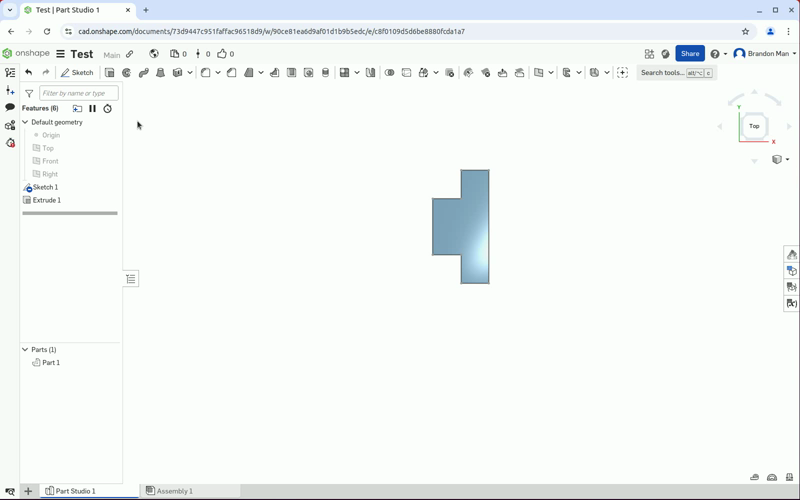
key(shift+h)
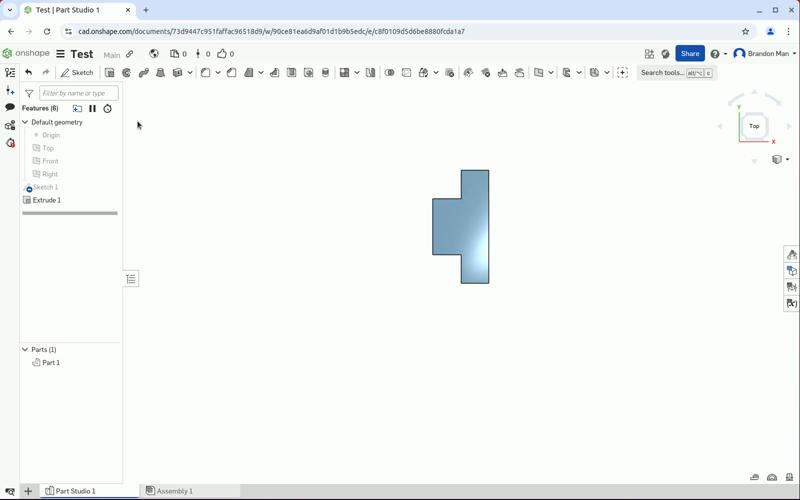
mouse_move(73, 189)
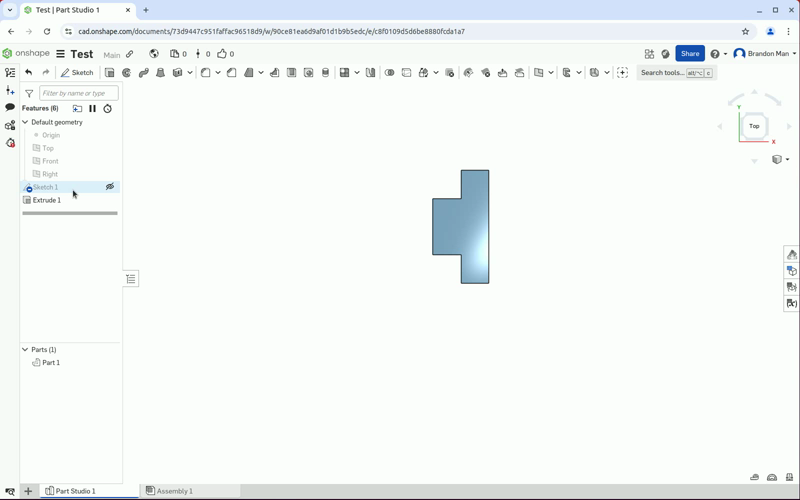
click(73, 189)
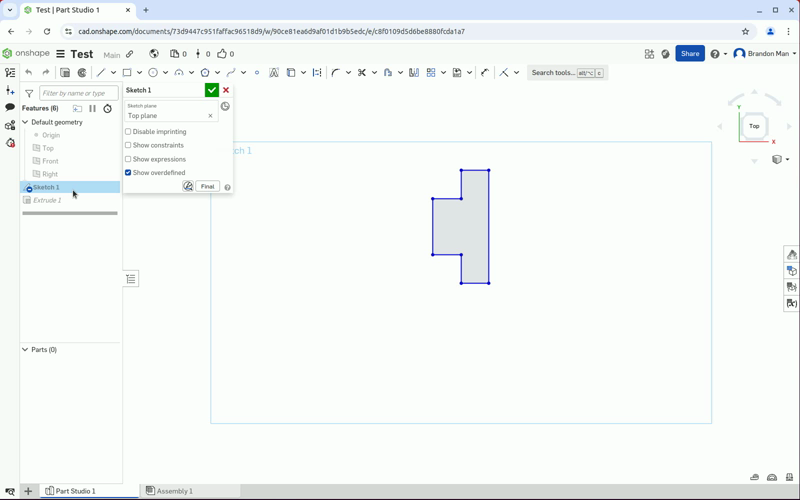
mouse_move(229, 92)
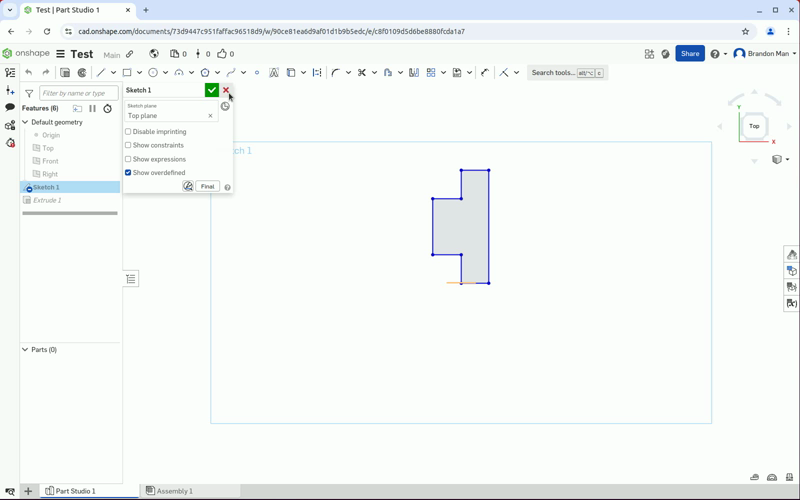
click(229, 92)
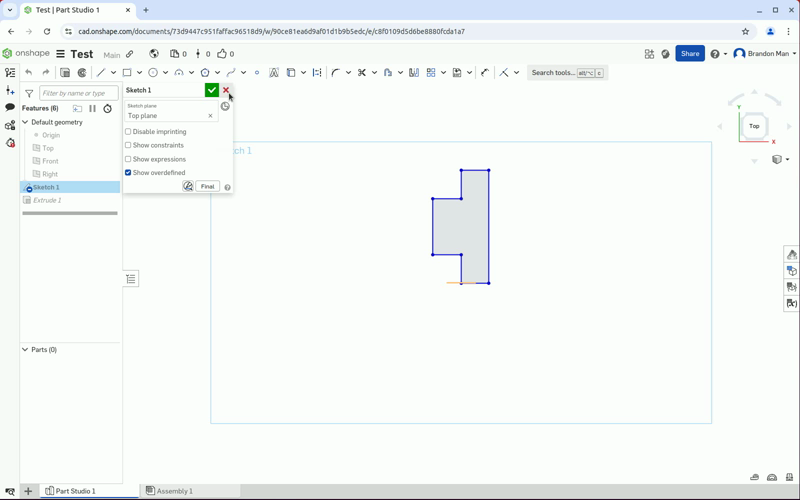
key(shift+s)
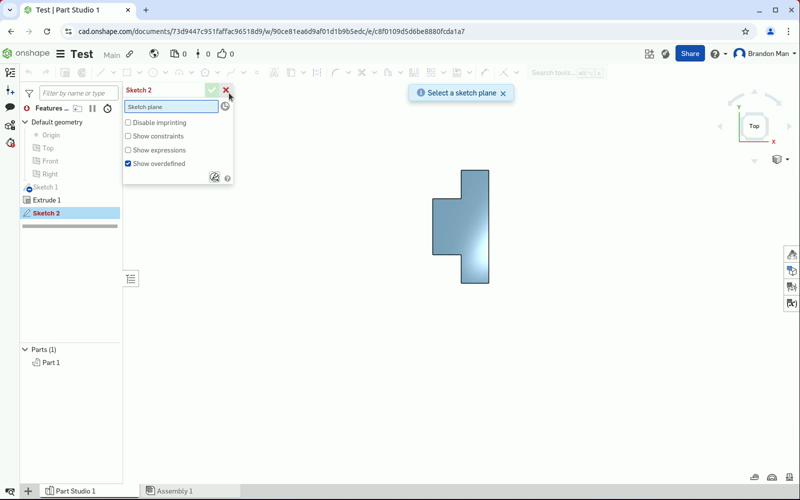
mouse_move(73, 150)
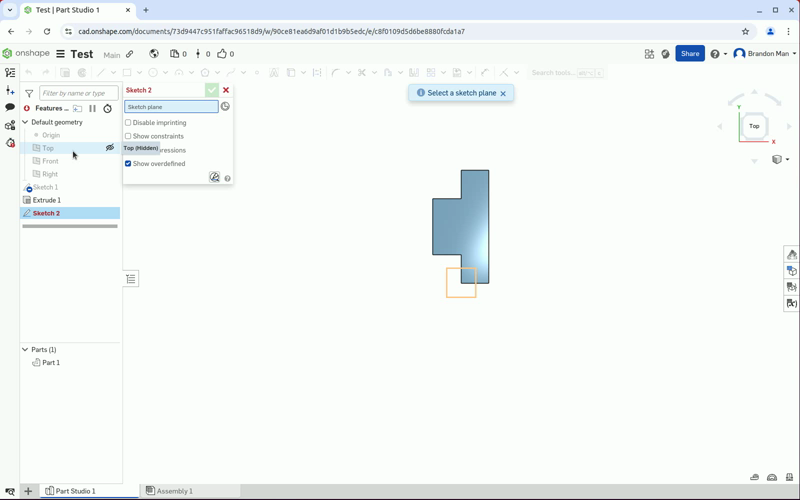
click(73, 150)
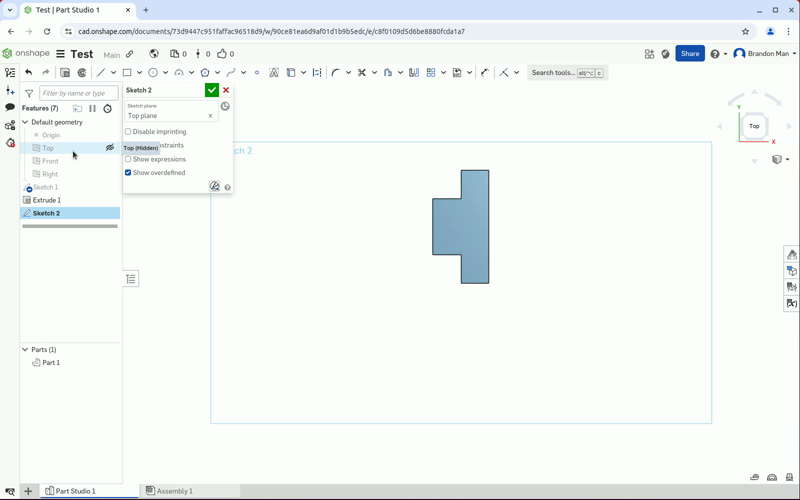
mouse_move(73, 352)
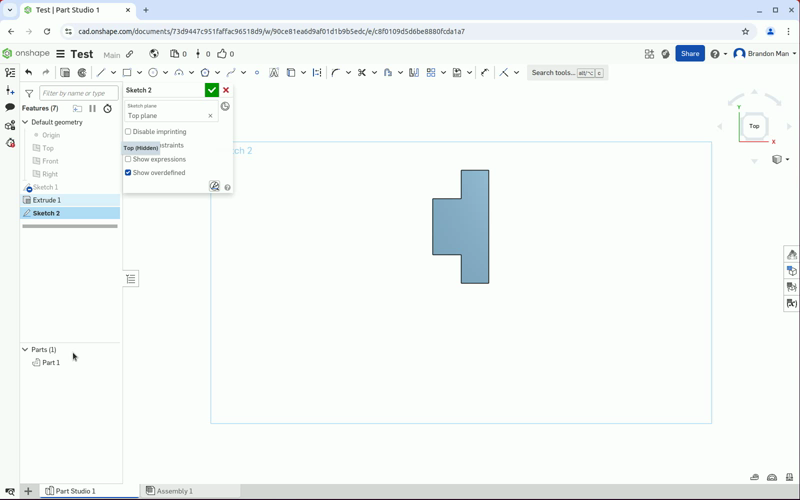
key(y)
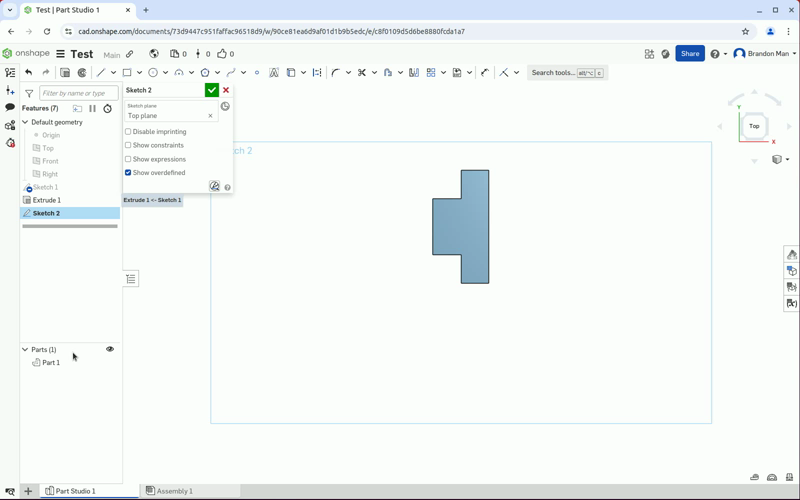
key(l)
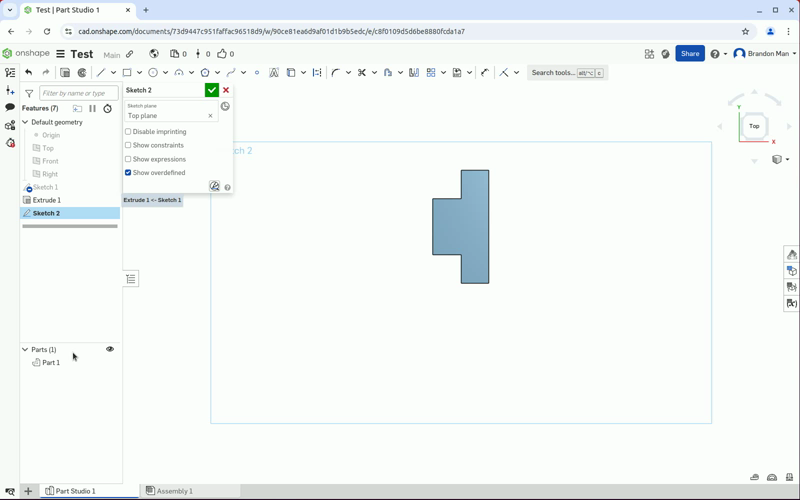
key_down(shift)
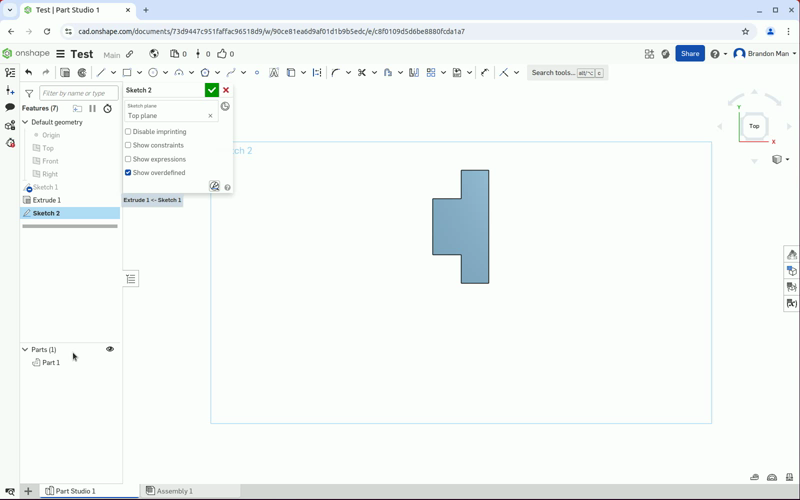
mouse_move(489, 282)
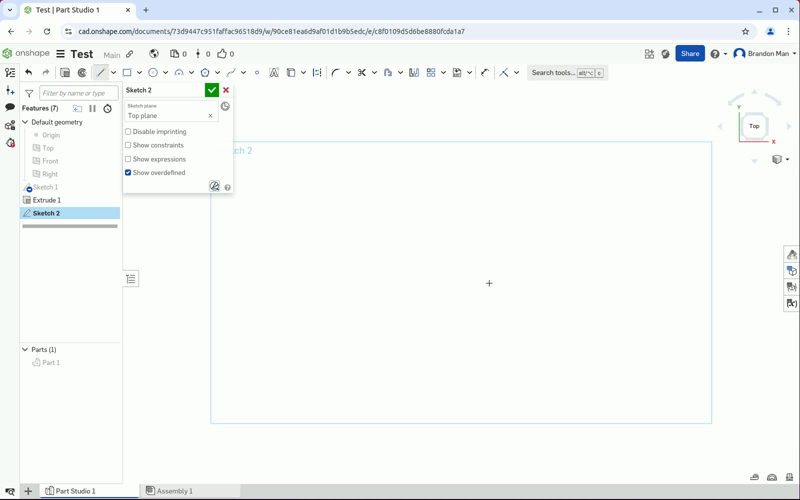
click(489, 282)
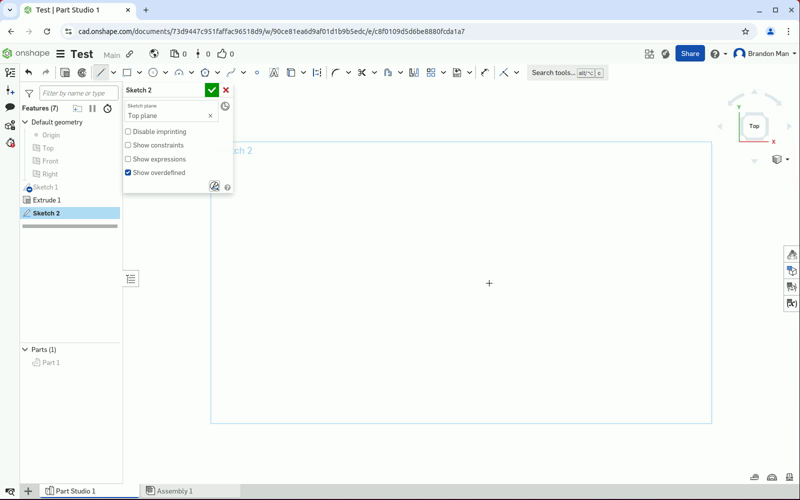
key_up(shift)
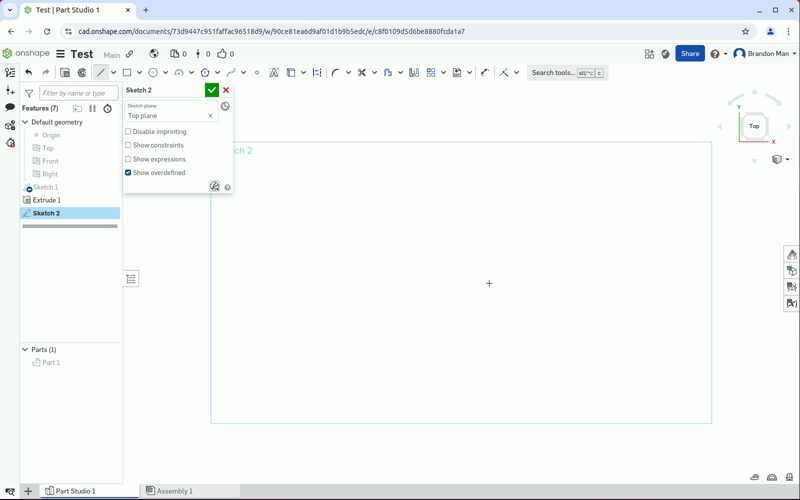
key_down(shift)
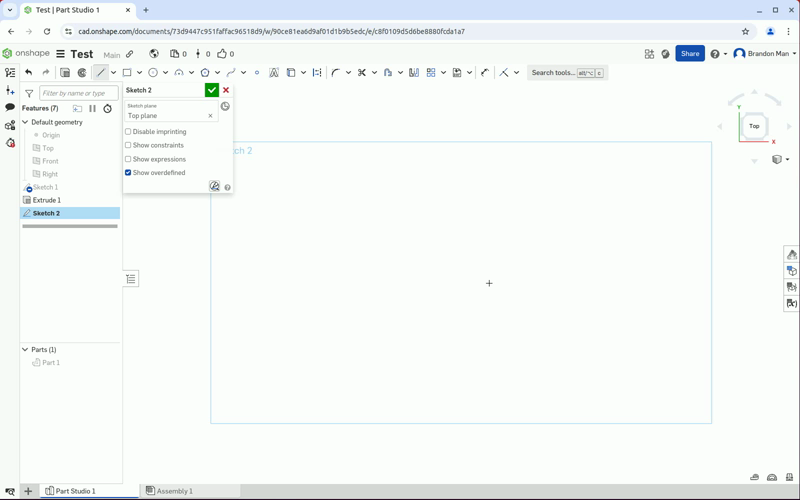
mouse_move(519, 282)
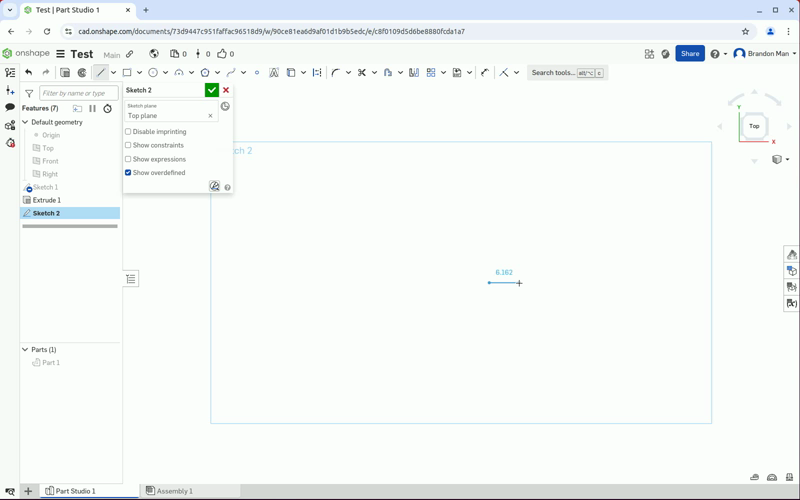
mouse_move(545, 282)
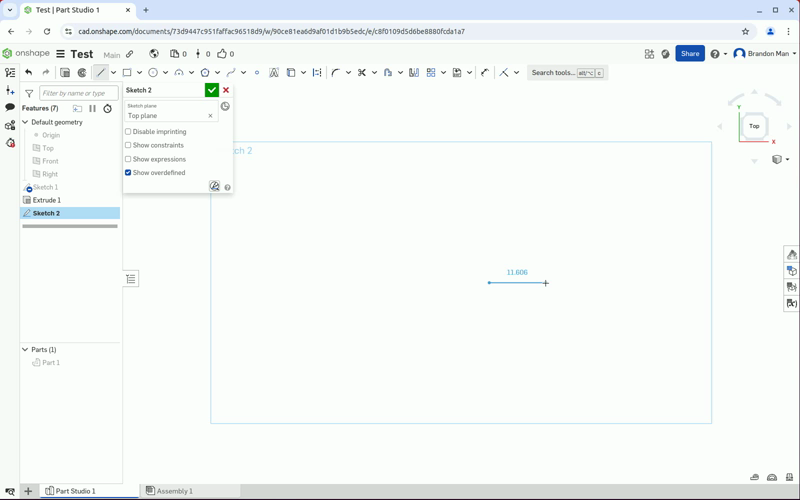
click(545, 282)
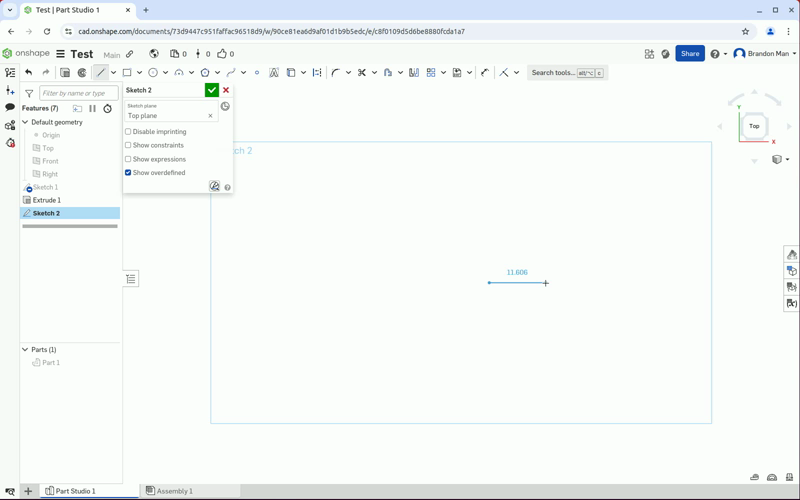
key_up(shift)
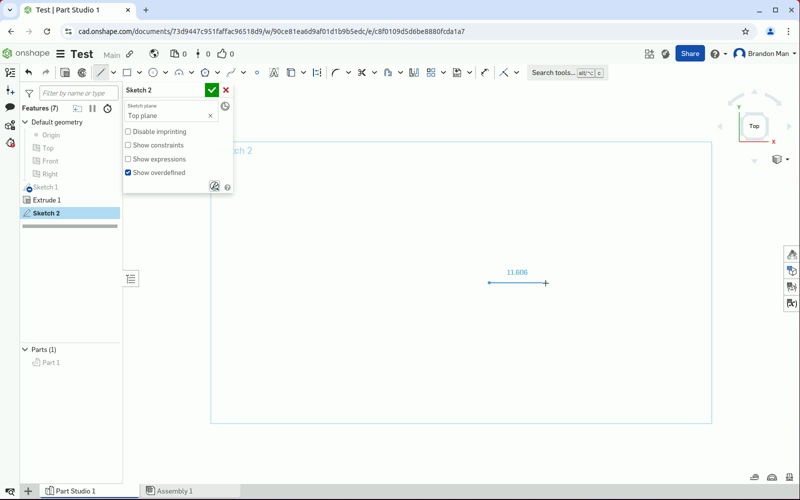
key_down(shift)
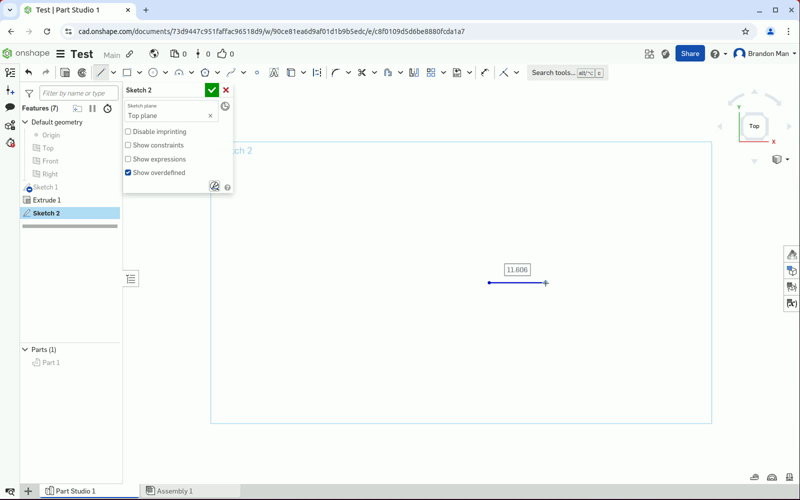
mouse_move(575, 282)
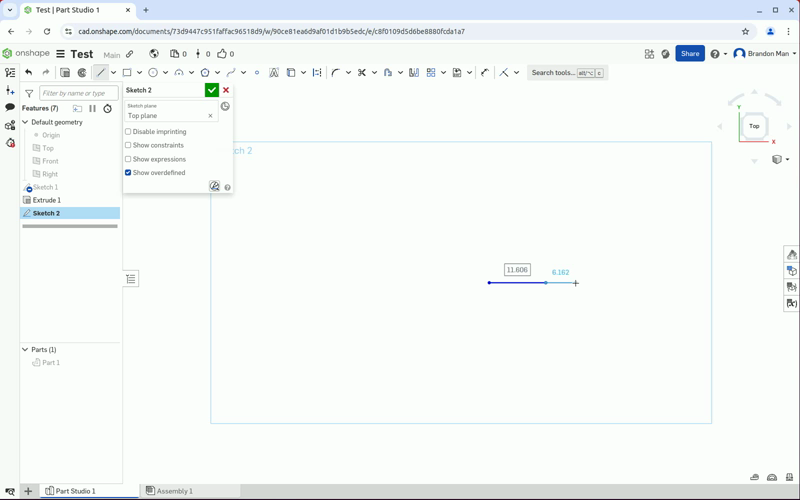
mouse_move(545, 254)
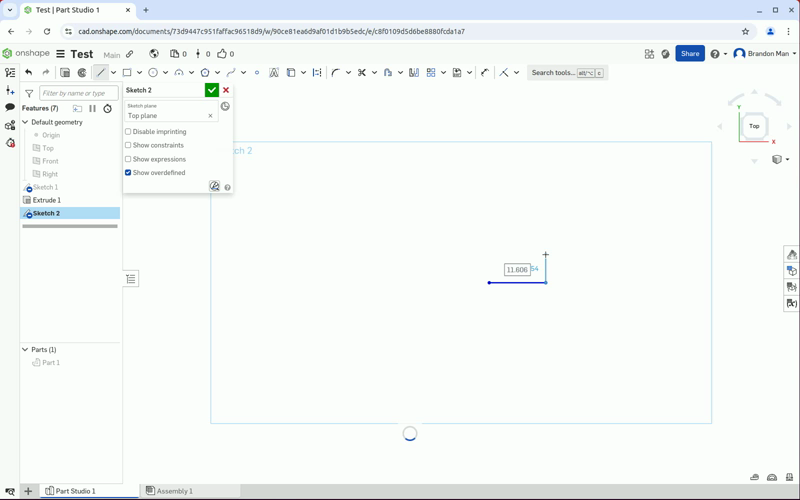
click(545, 254)
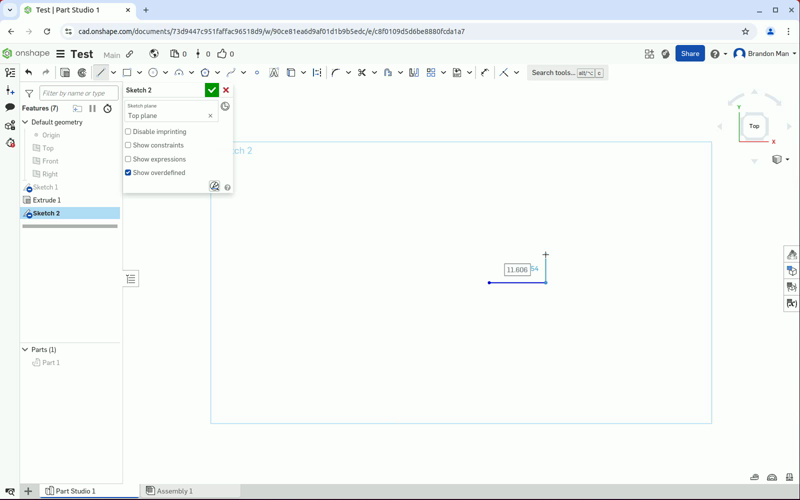
key_up(shift)
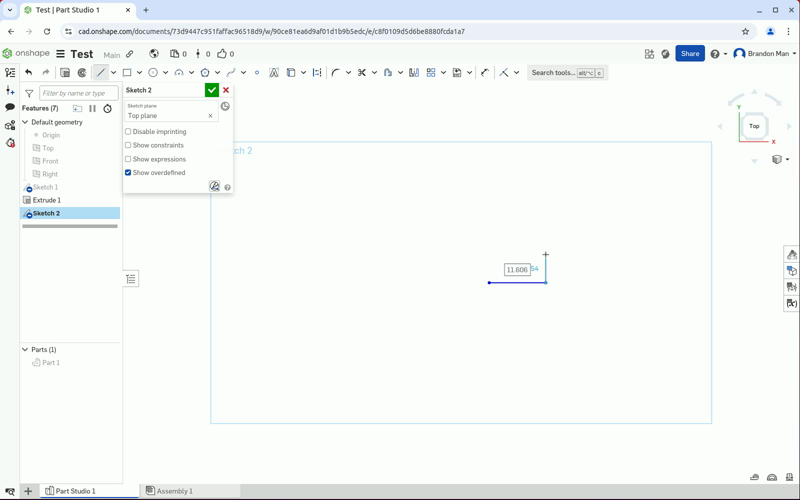
key_down(shift)
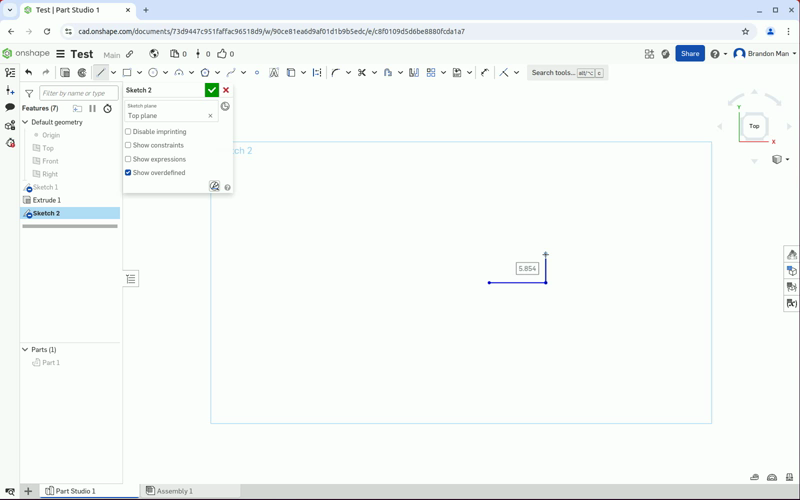
mouse_move(575, 254)
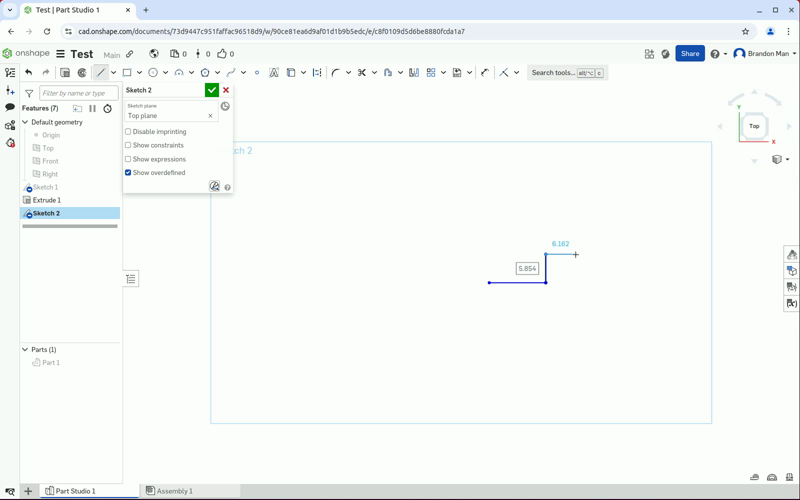
mouse_move(503, 254)
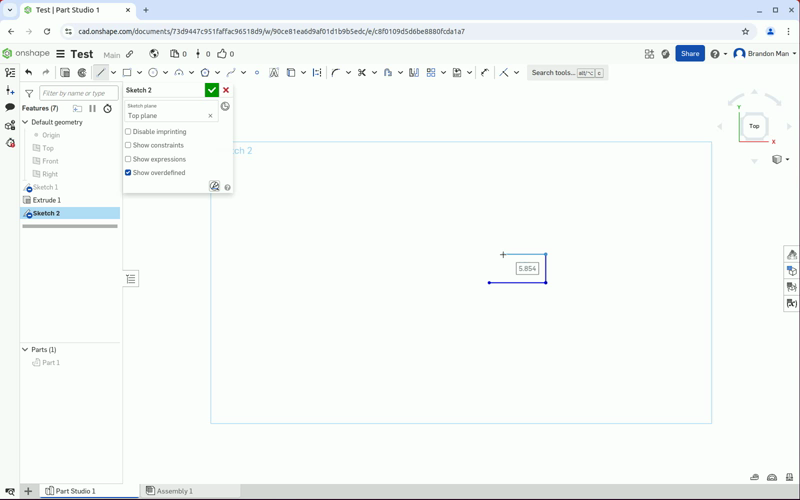
click(503, 254)
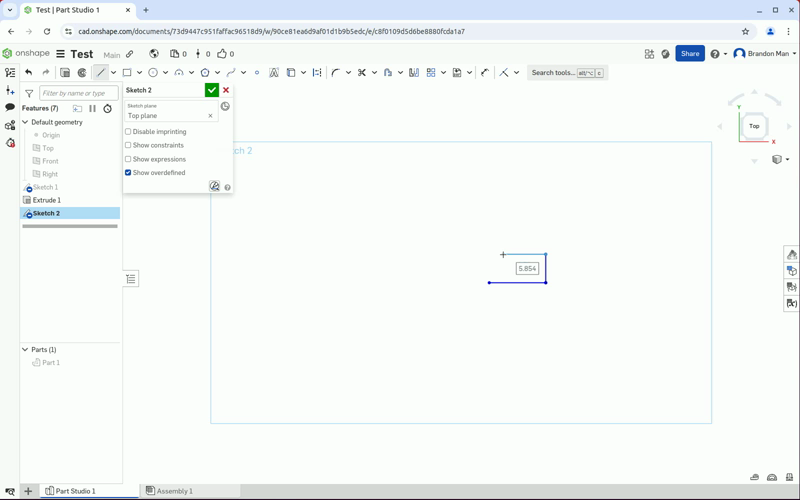
key_up(shift)
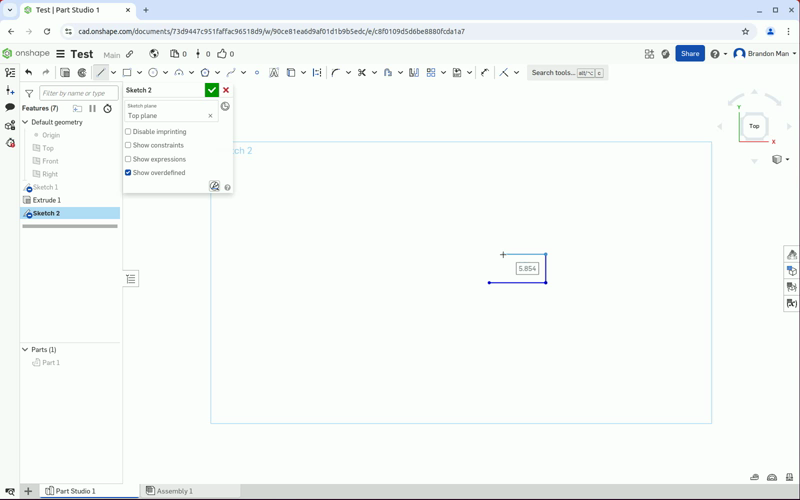
key_down(shift)
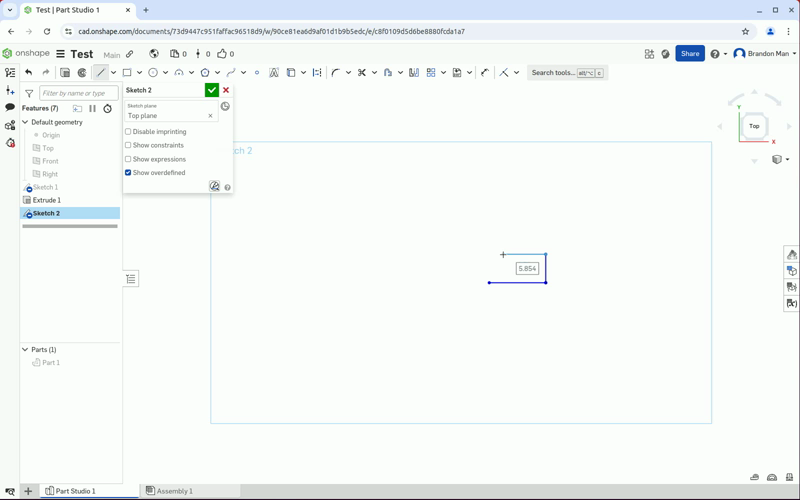
mouse_move(533, 254)
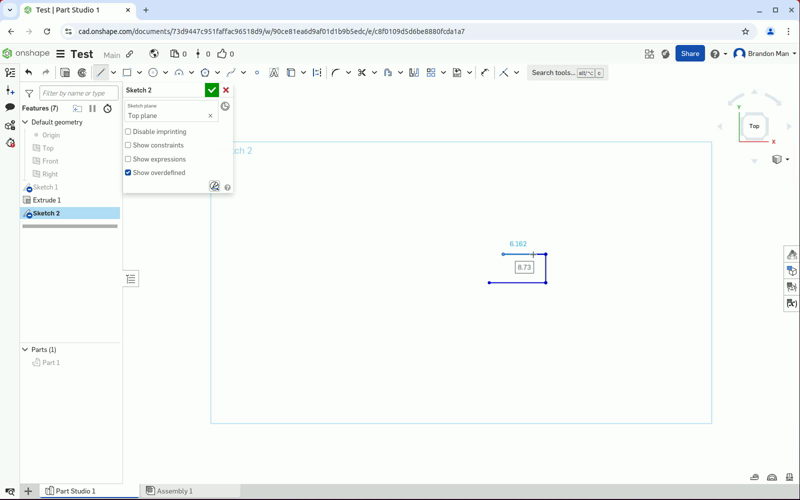
mouse_move(503, 198)
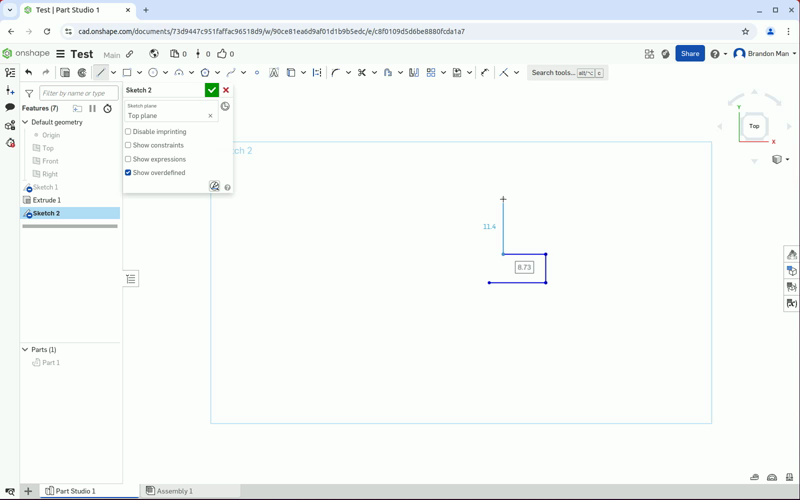
click(503, 198)
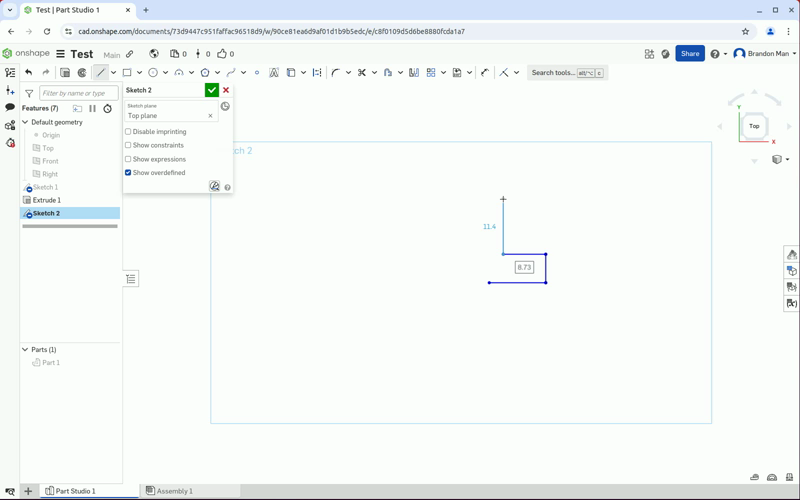
key_up(shift)
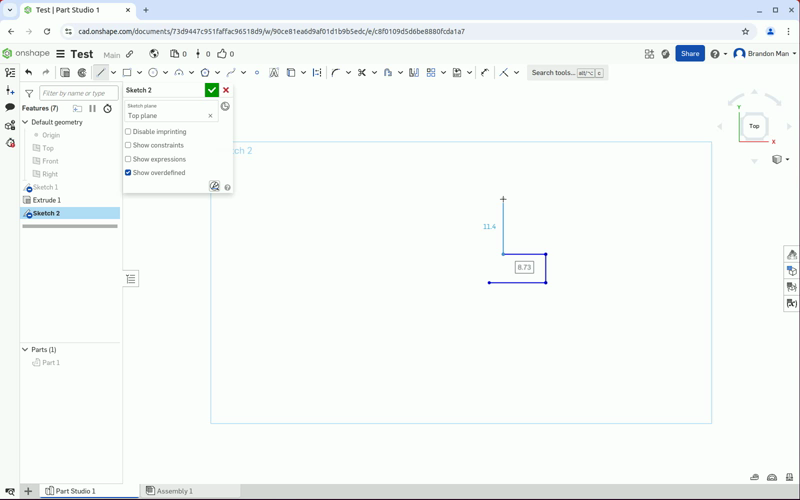
key_down(shift)
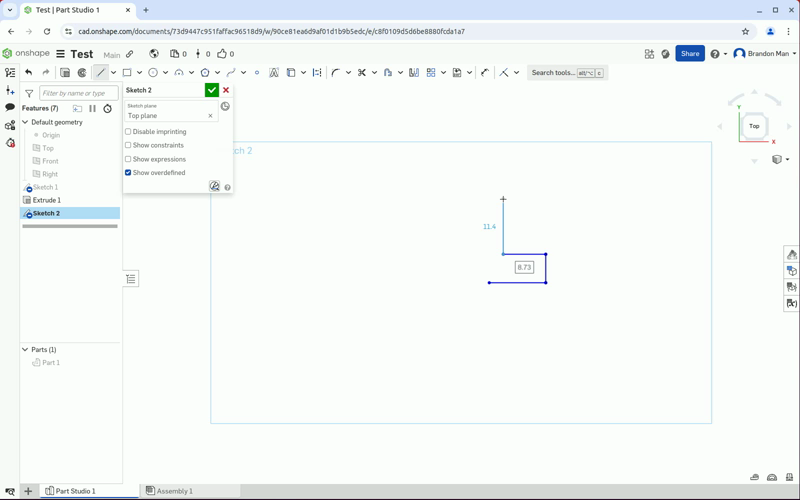
mouse_move(533, 198)
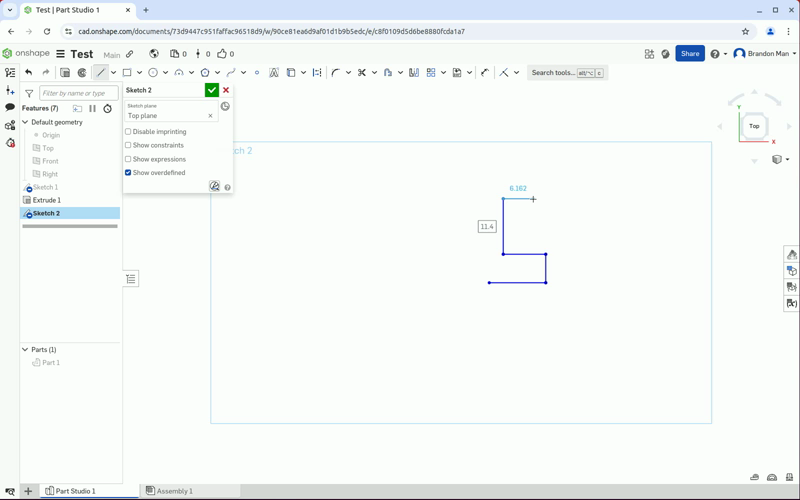
mouse_move(545, 198)
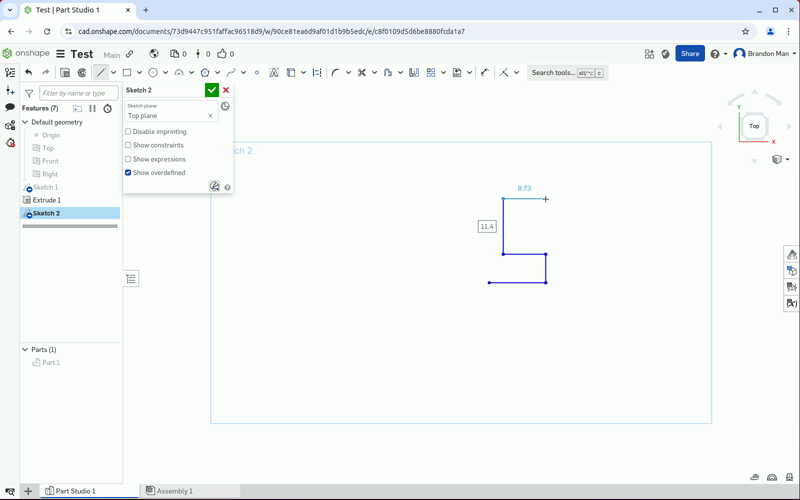
click(545, 198)
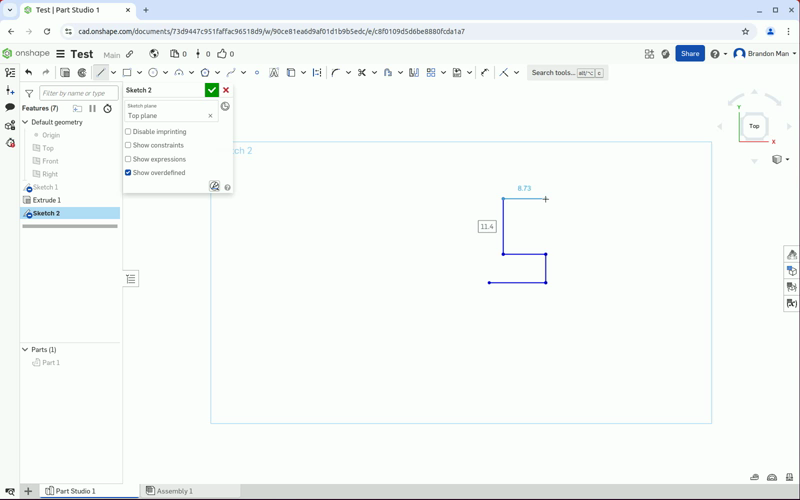
key_up(shift)
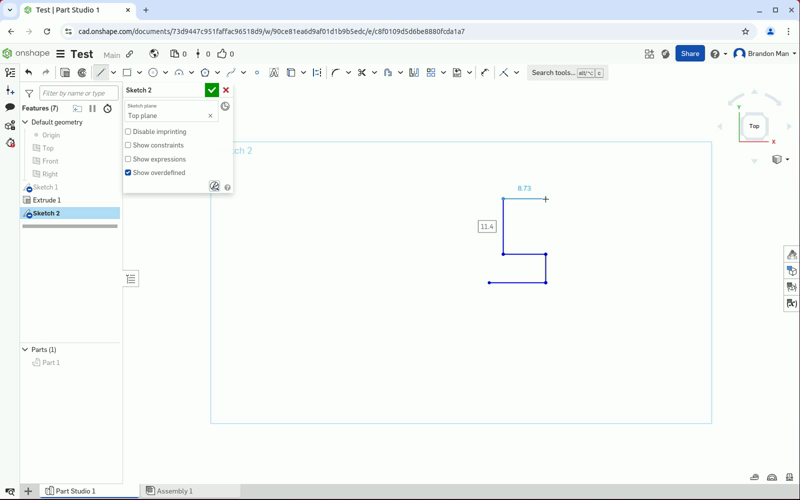
key_down(shift)
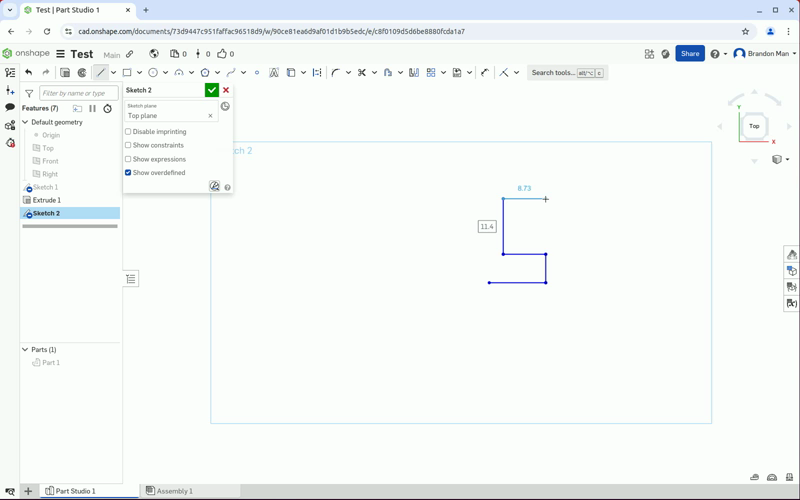
mouse_move(575, 198)
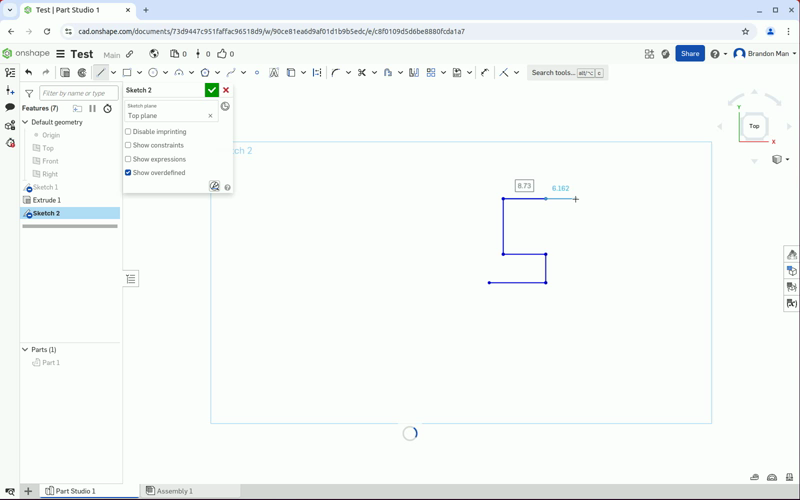
mouse_move(545, 170)
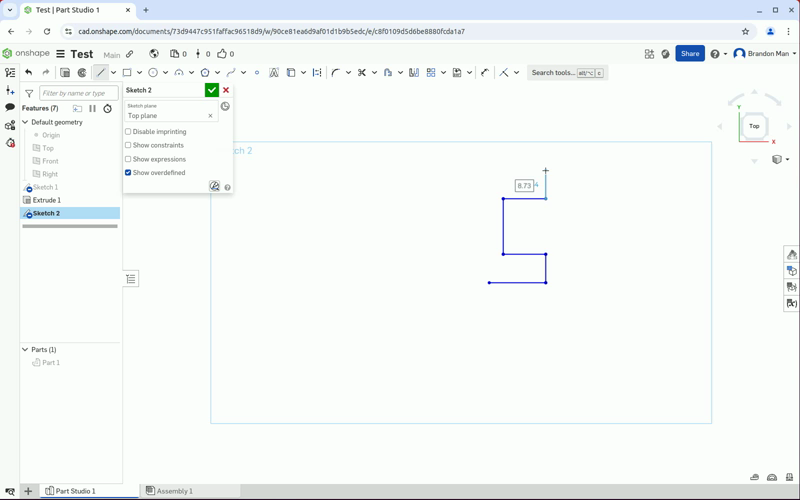
click(545, 170)
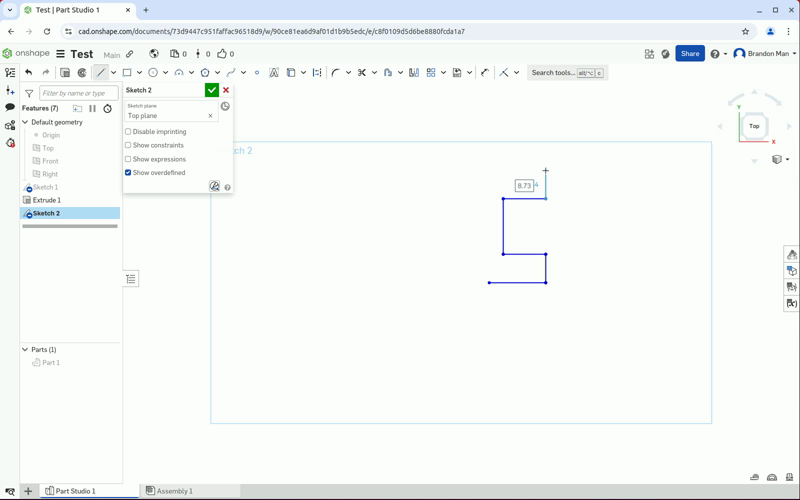
key_up(shift)
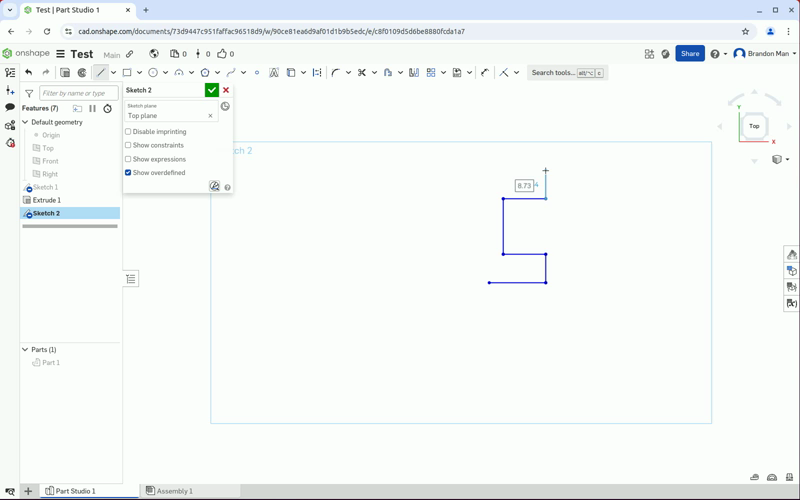
key_down(shift)
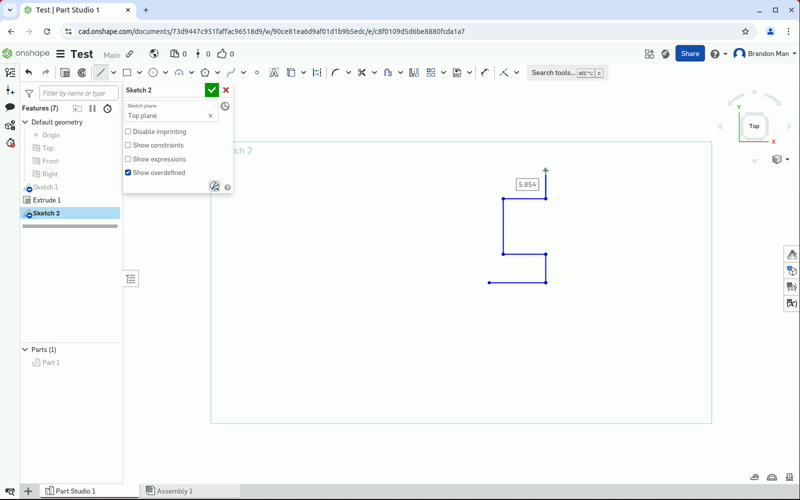
mouse_move(575, 170)
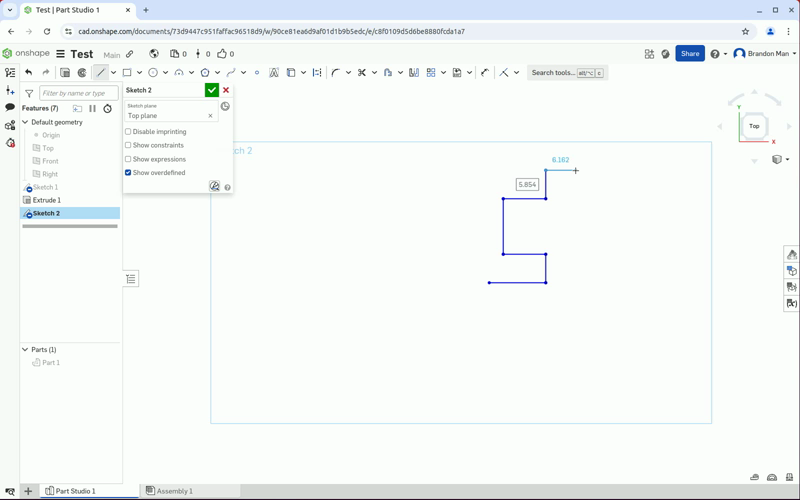
mouse_move(489, 170)
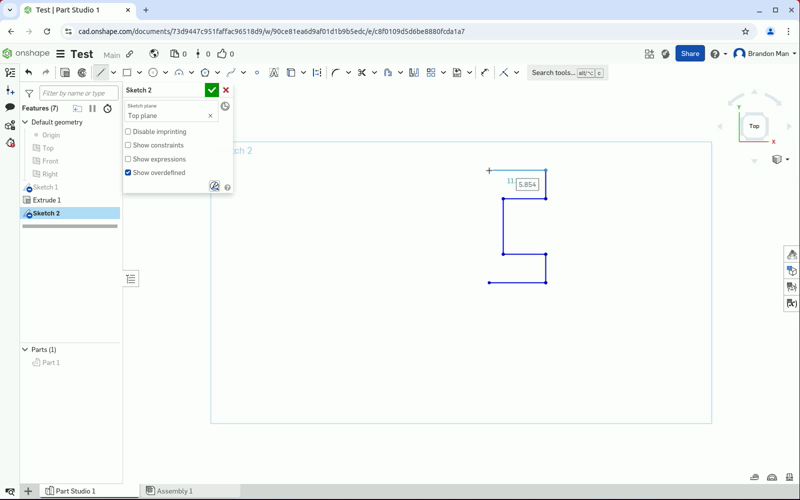
click(489, 170)
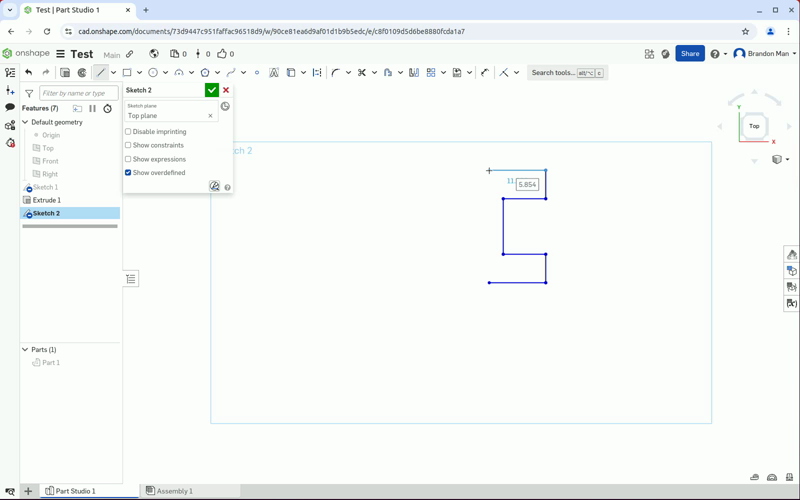
key_up(shift)
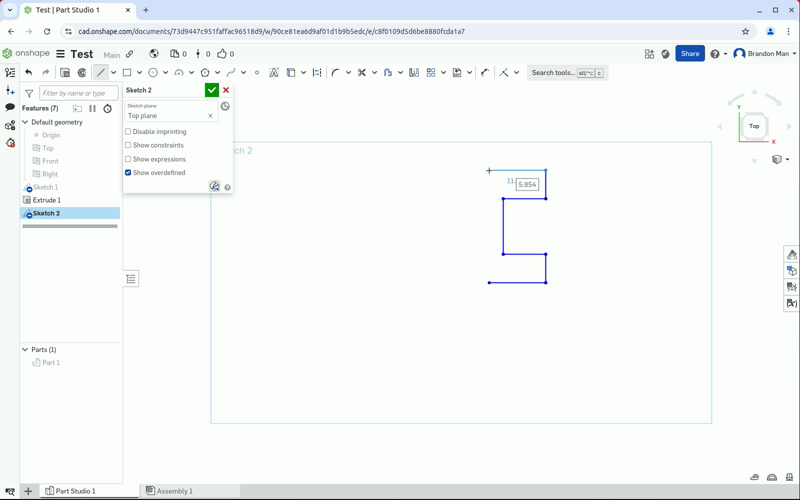
key_down(shift)
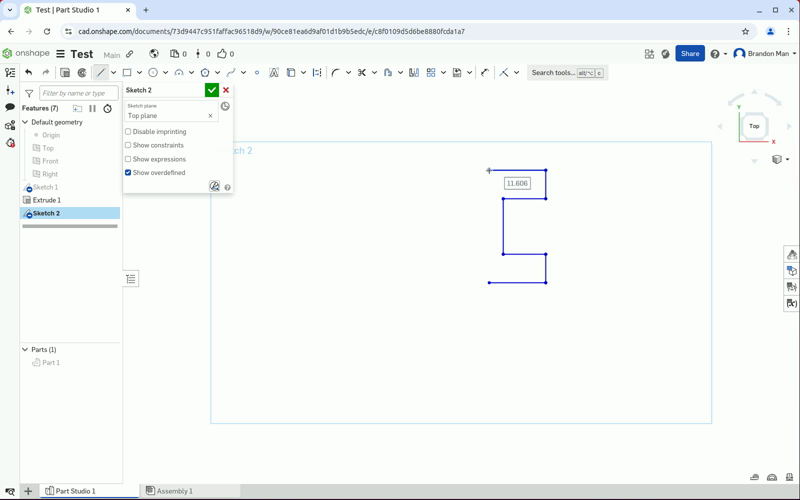
mouse_move(489, 282)
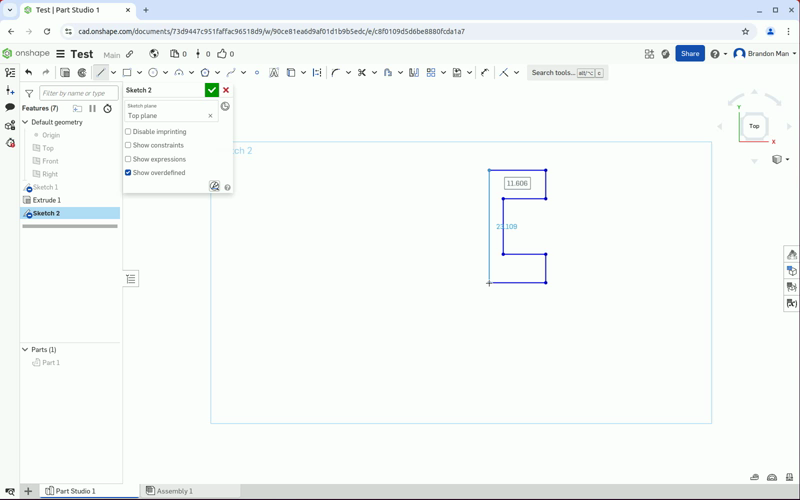
key_up(shift)
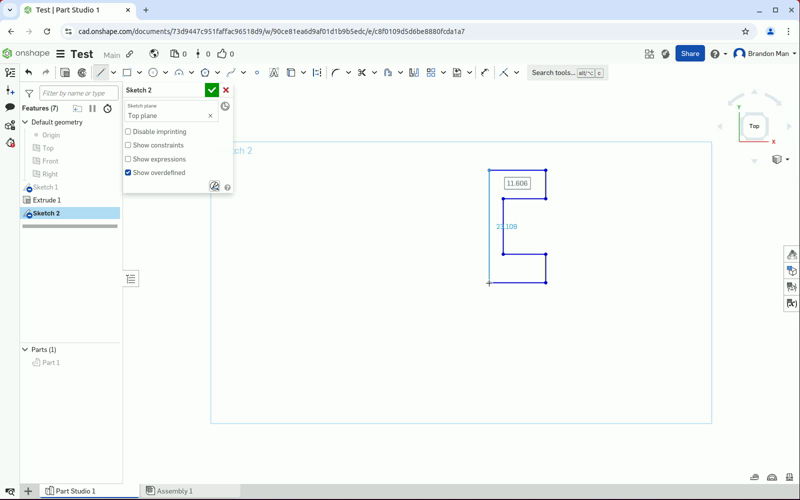
click(489, 282)
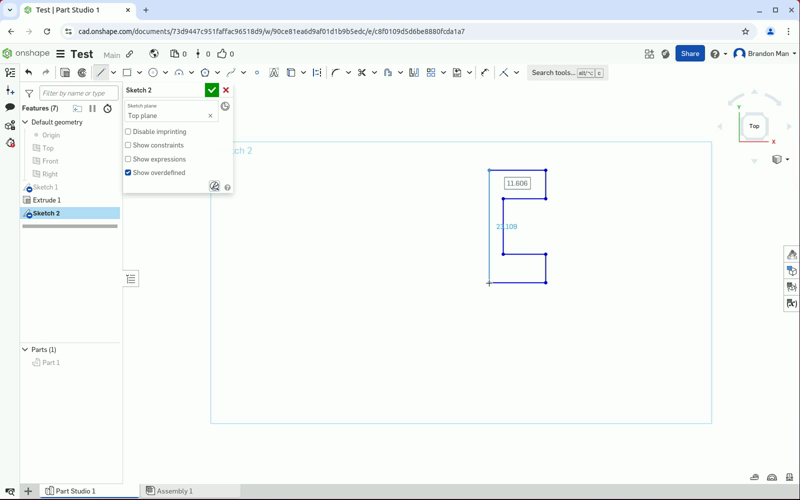
key(esc)
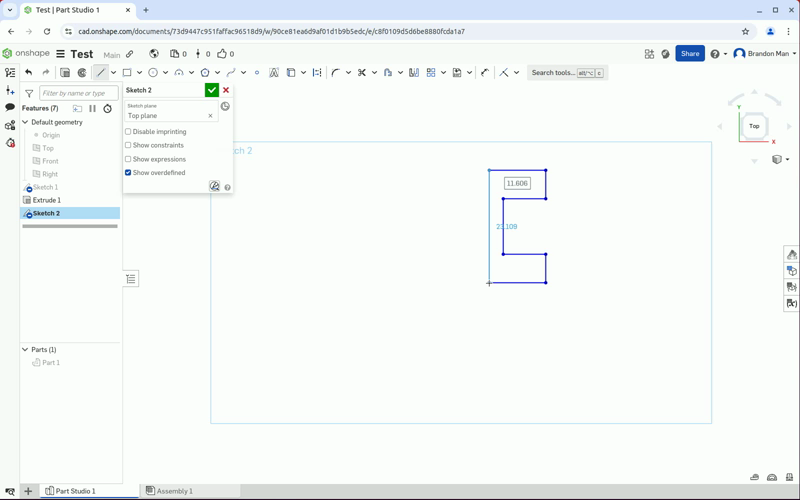
mouse_move(520, 257)
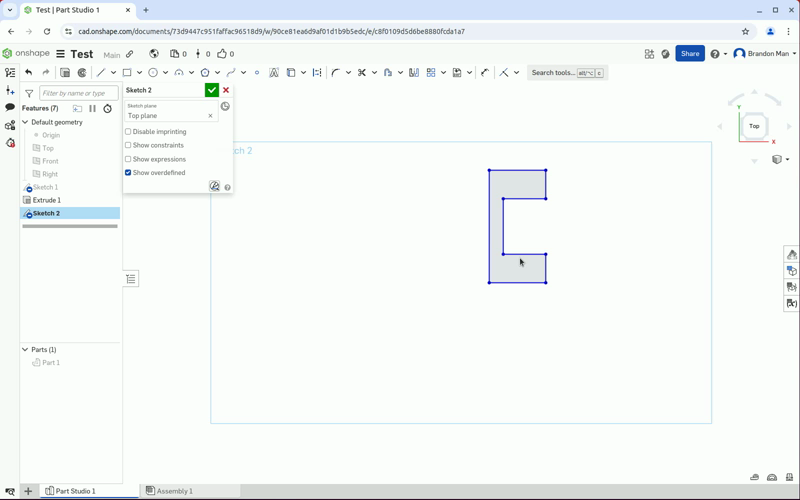
click(520, 257)
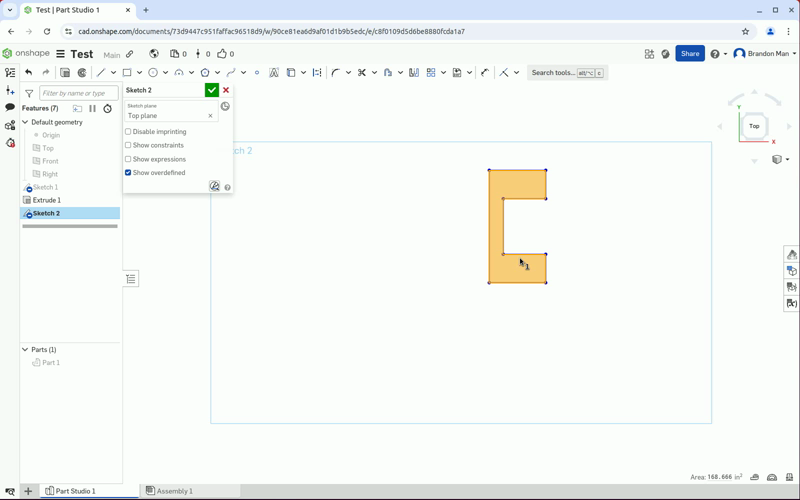
mouse_move(73, 352)
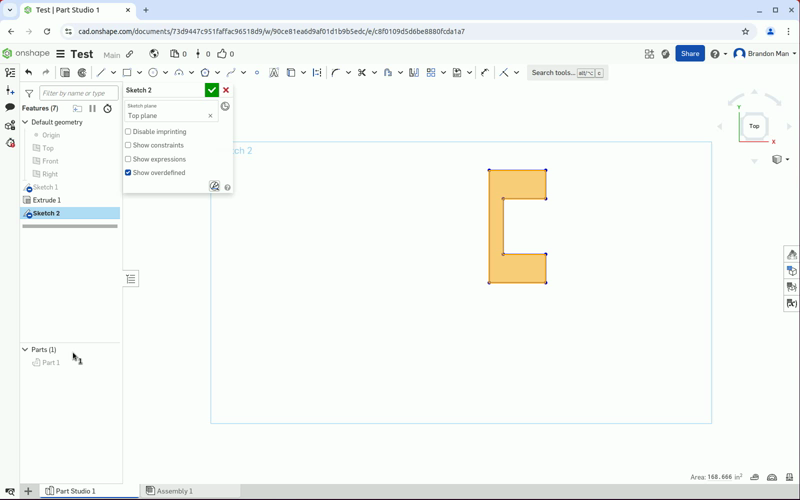
key(shift+y)
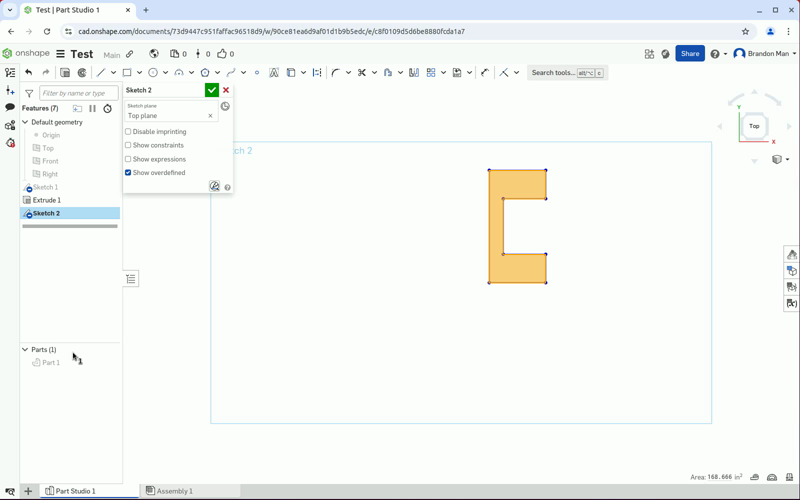
key(shift+e)
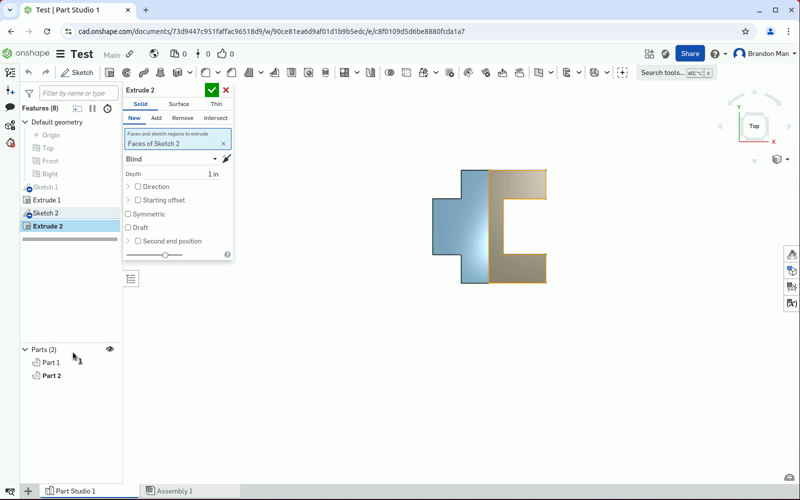
mouse_move(143, 106)
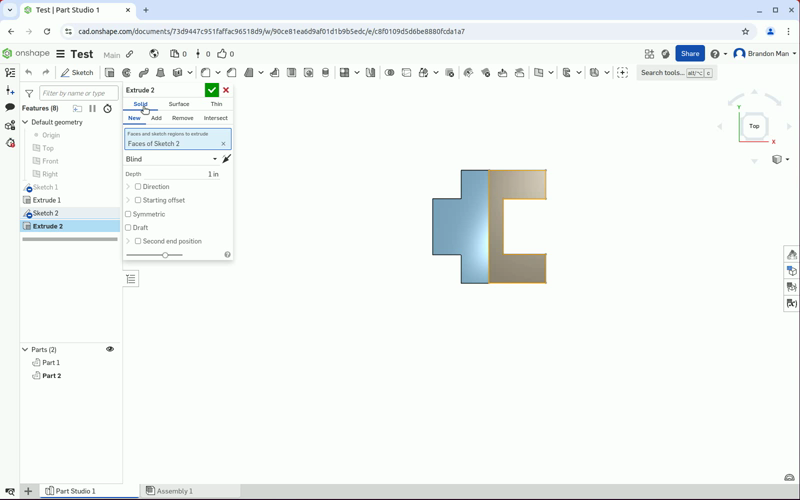
click(143, 106)
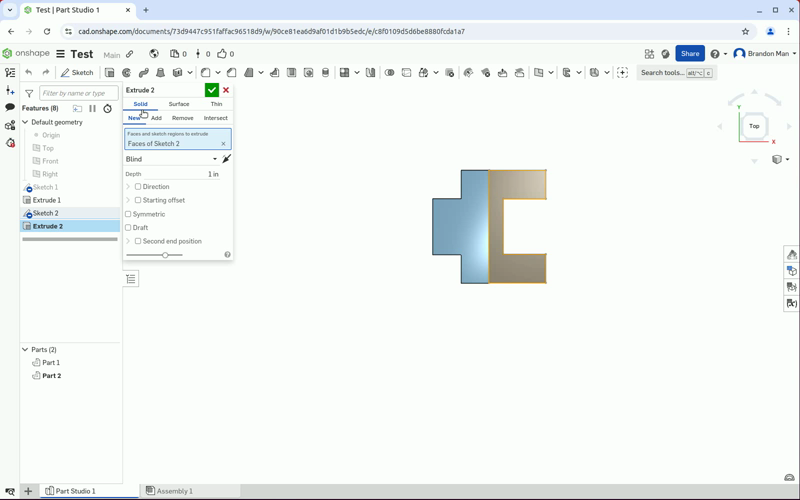
mouse_move(137, 120)
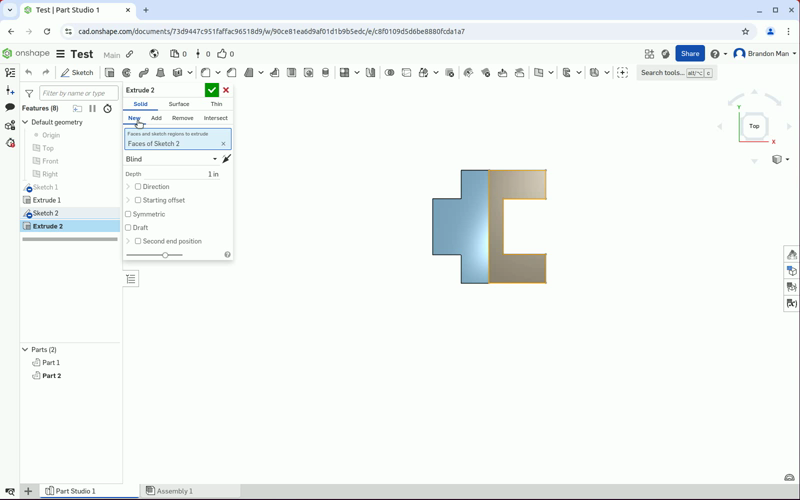
click(137, 120)
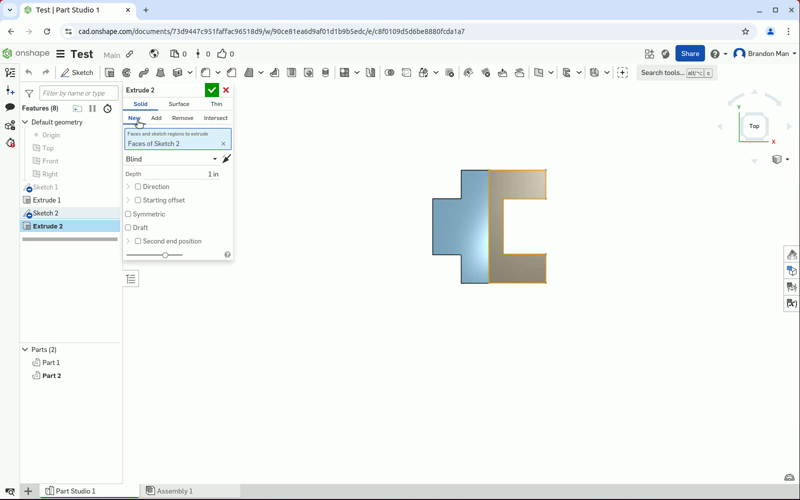
key(tab, 4)
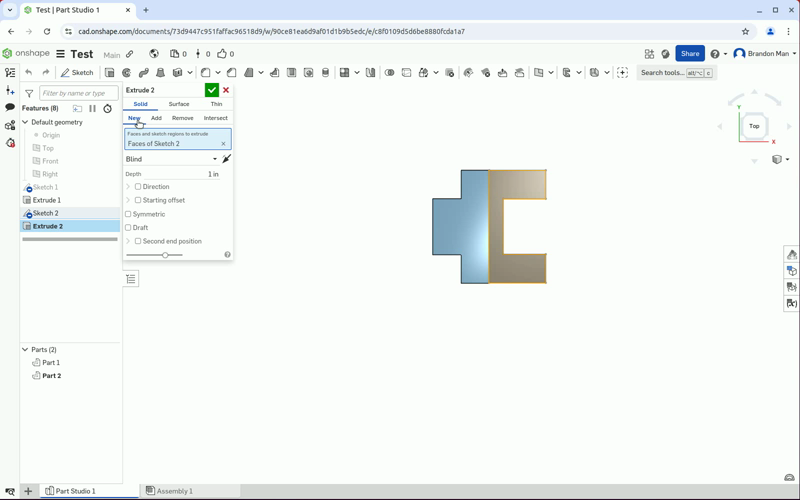
text(23.108)
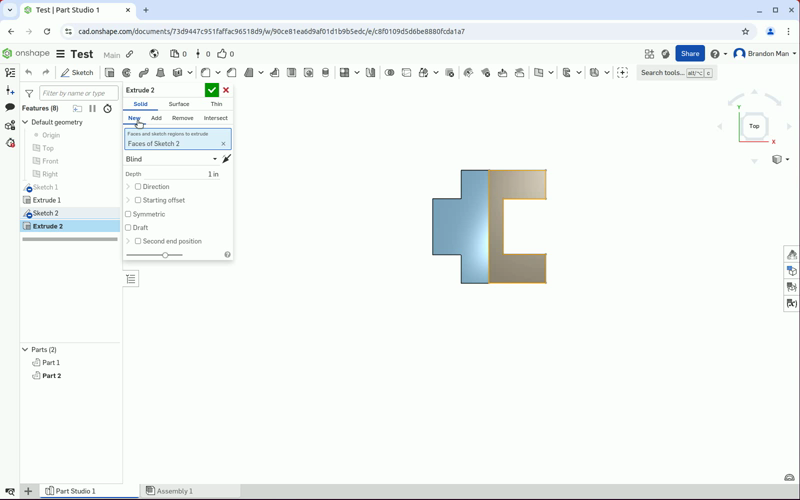
key(enter)
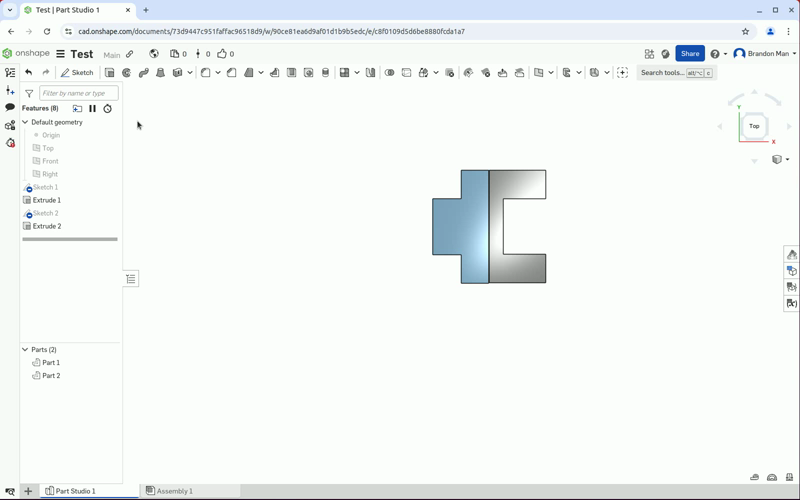
key(shift+h)
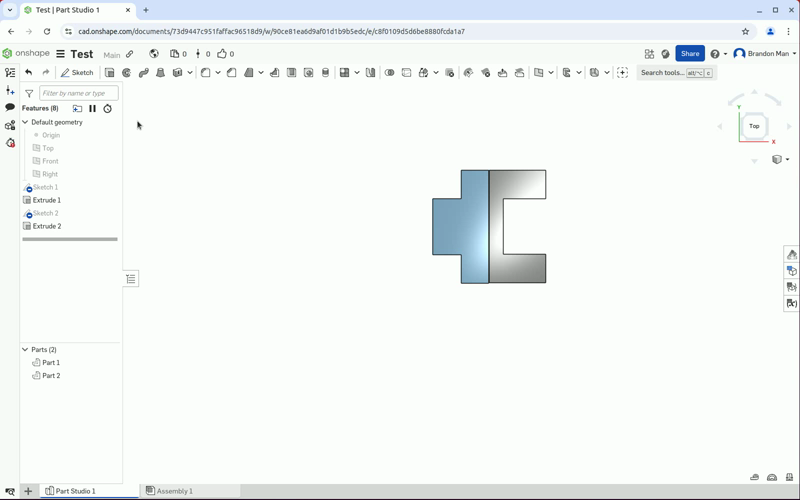
key(shift+h)
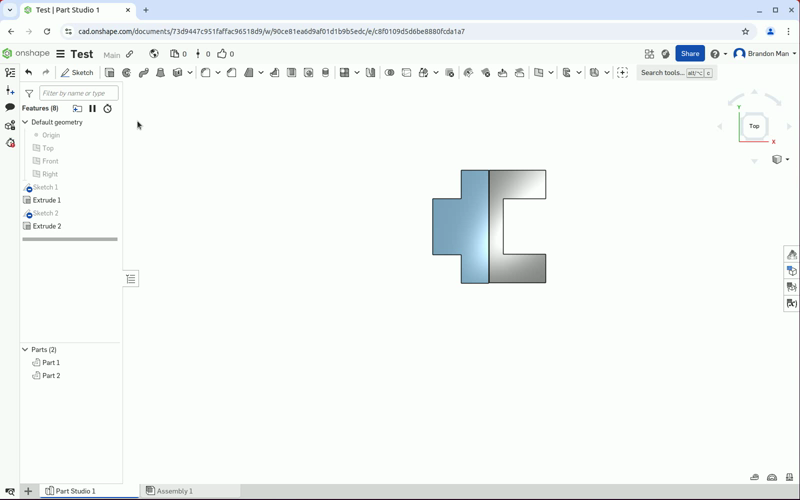
key(shift+7)
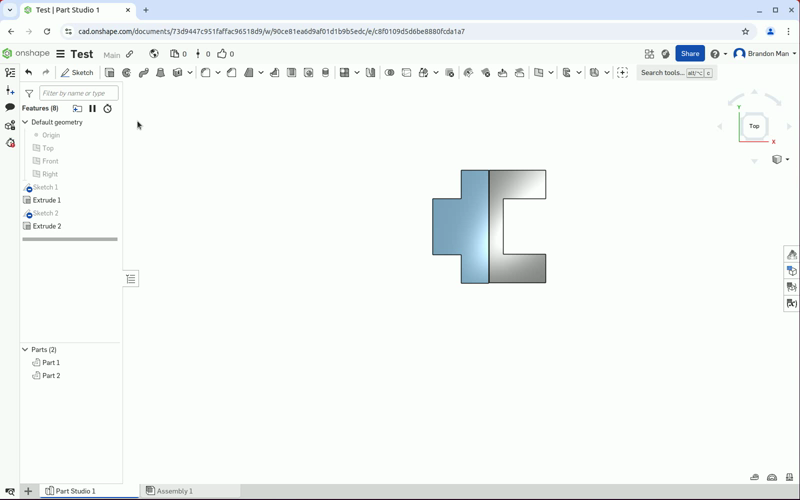
key(up, 3)
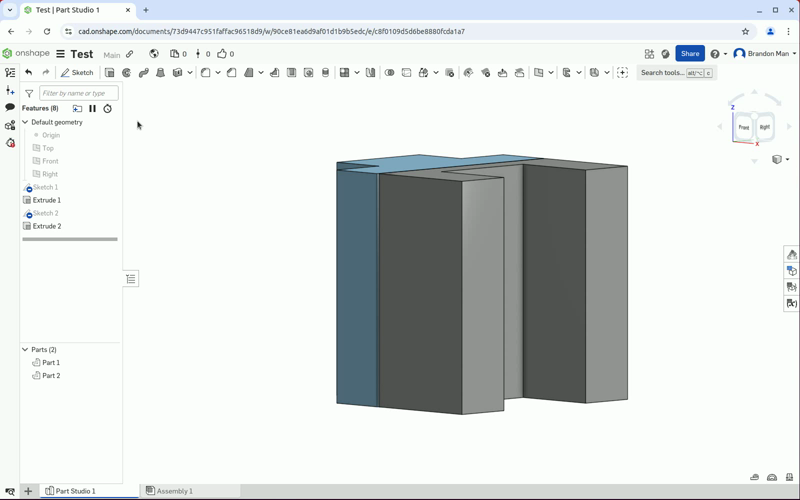
key(left, 3)
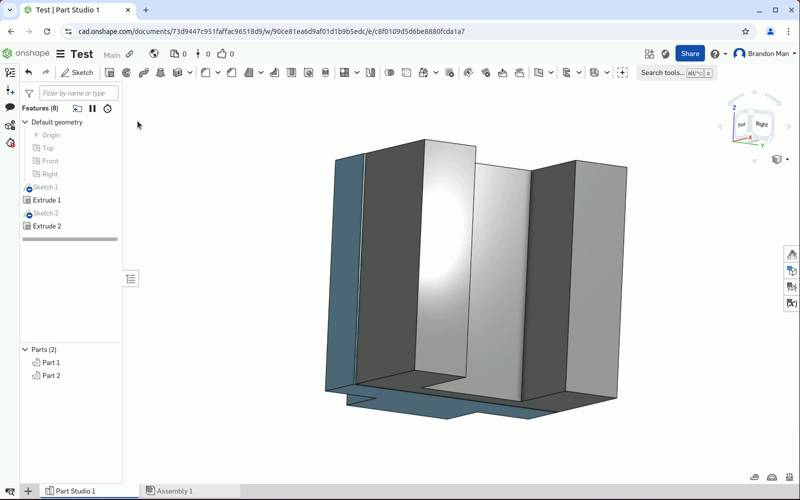
key(right, 3)
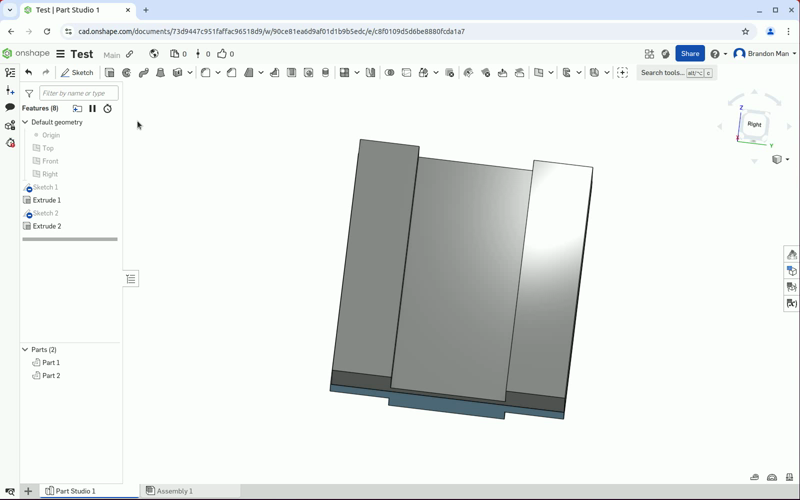
key(down, 3)
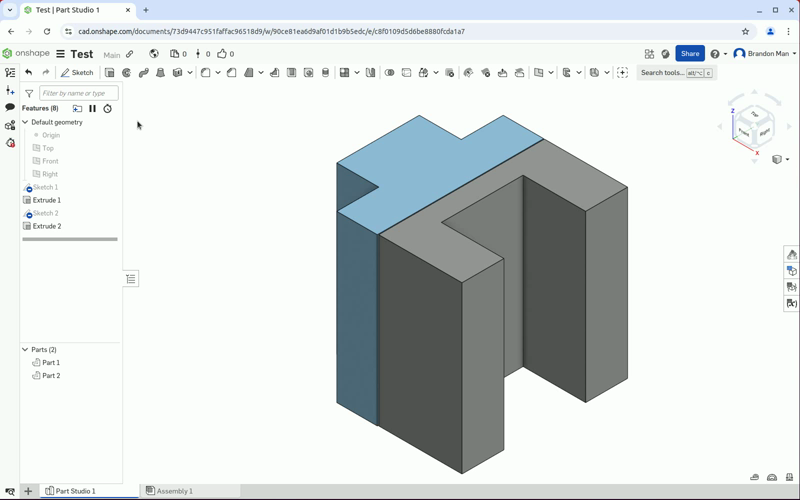
mouse_move(73, 189)
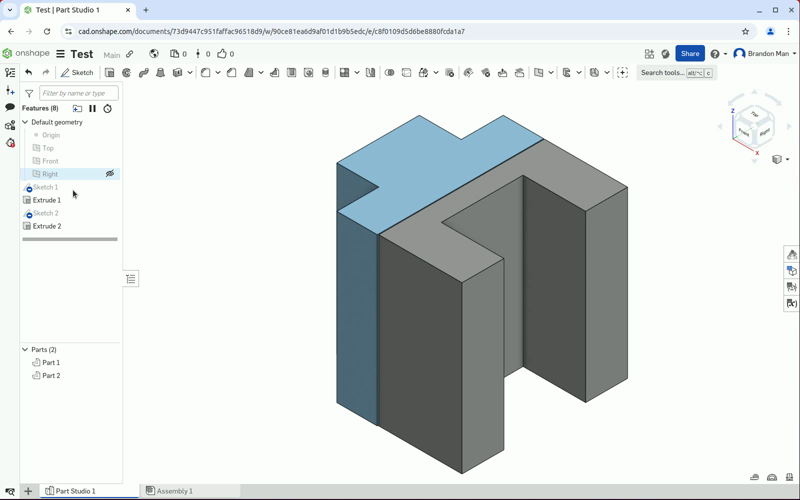
click(73, 189)